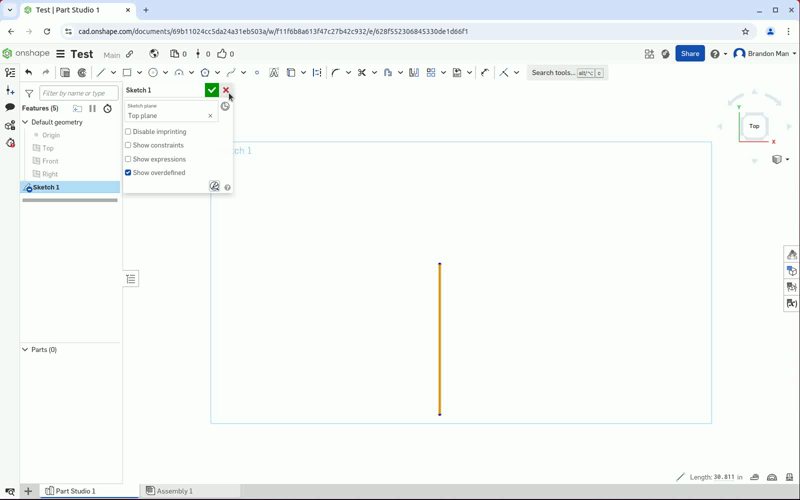
key(shift+h)
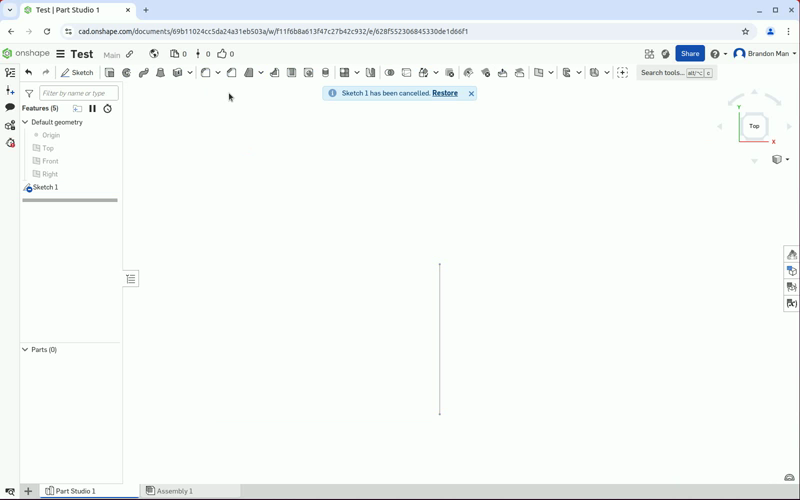
key(shift+s)
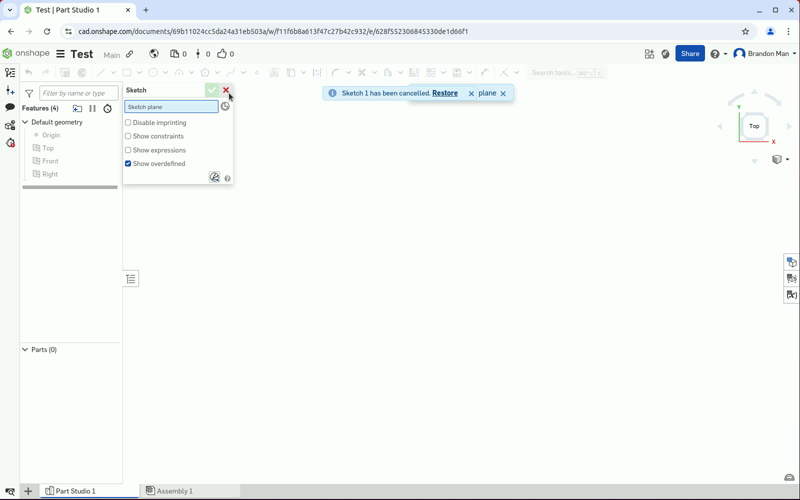
mouse_move(73, 150)
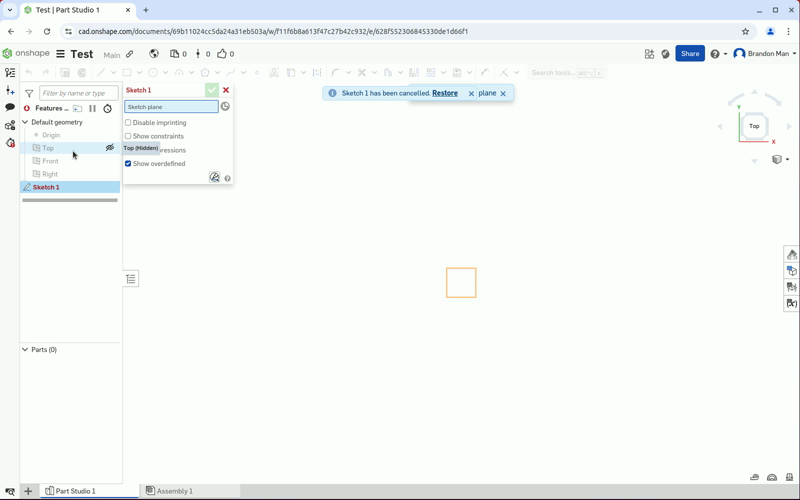
click(73, 150)
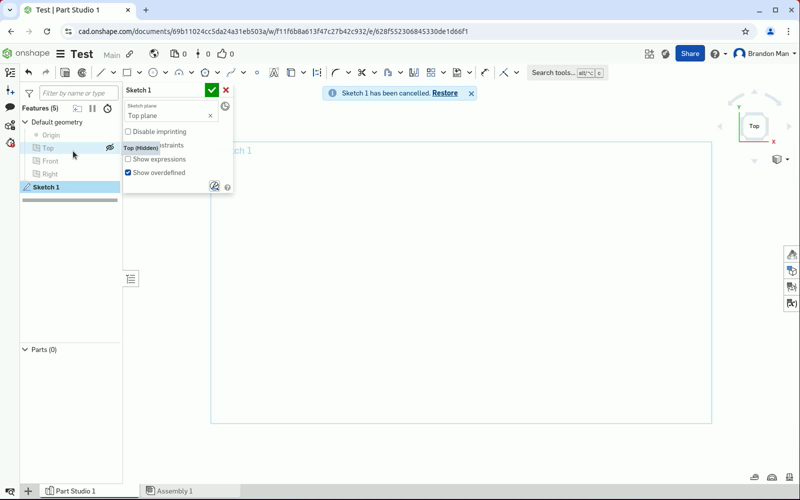
mouse_move(73, 352)
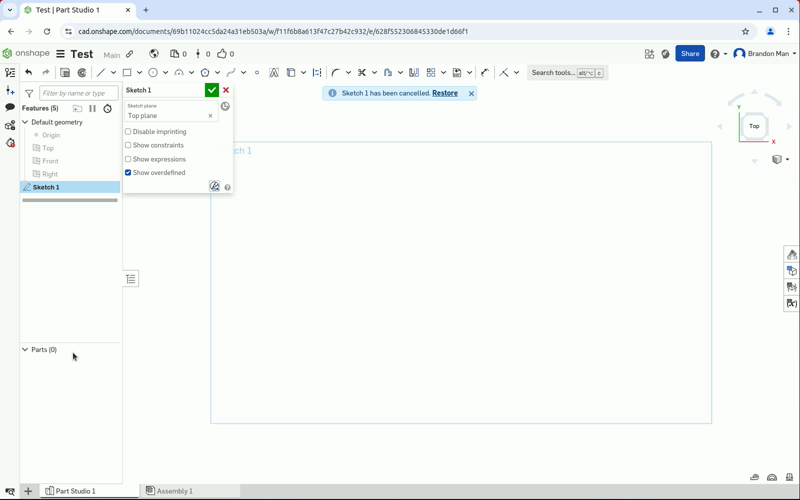
key(y)
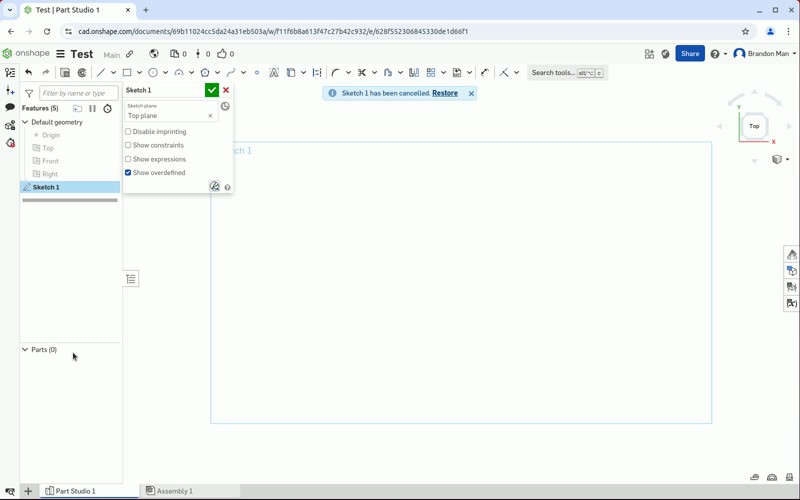
key(l)
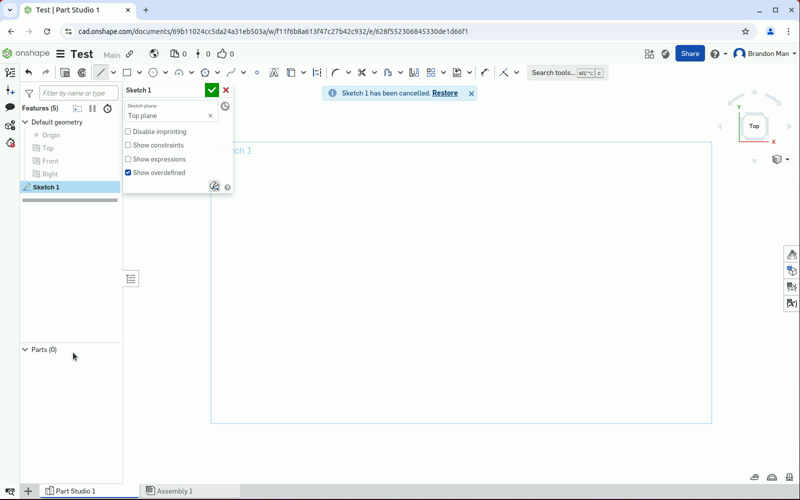
key_down(shift)
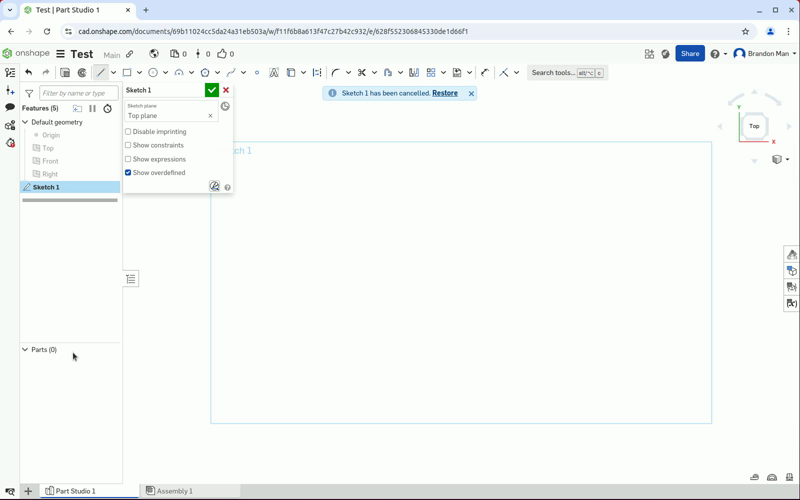
mouse_move(348, 353)
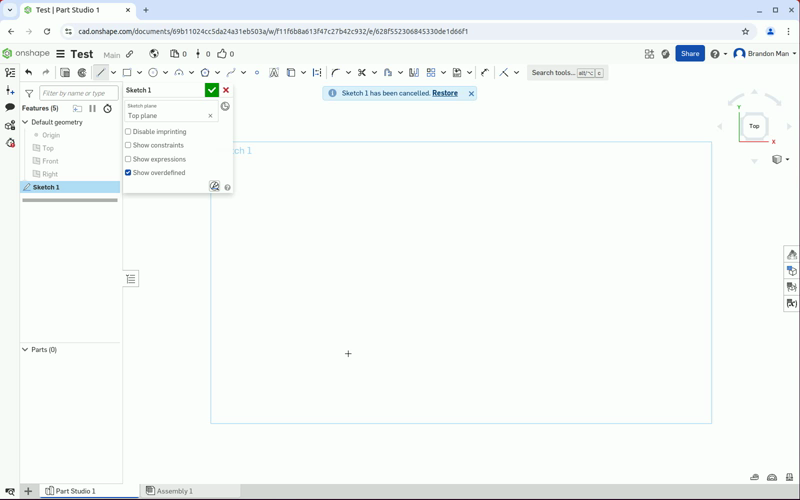
click(348, 353)
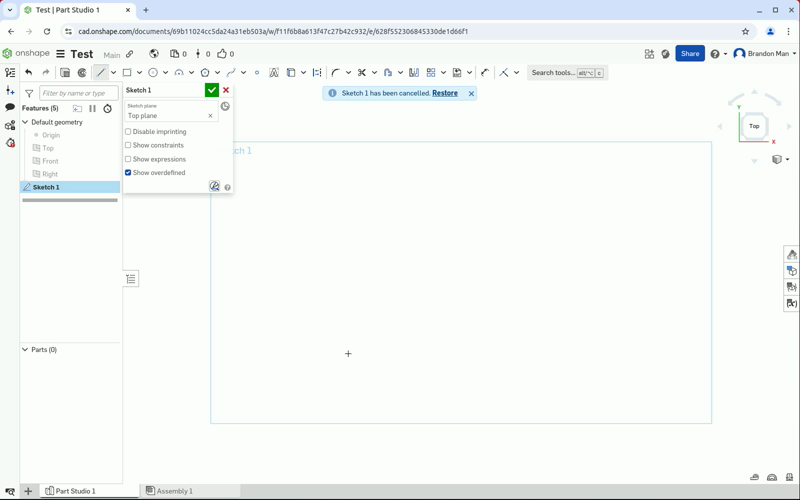
key_up(shift)
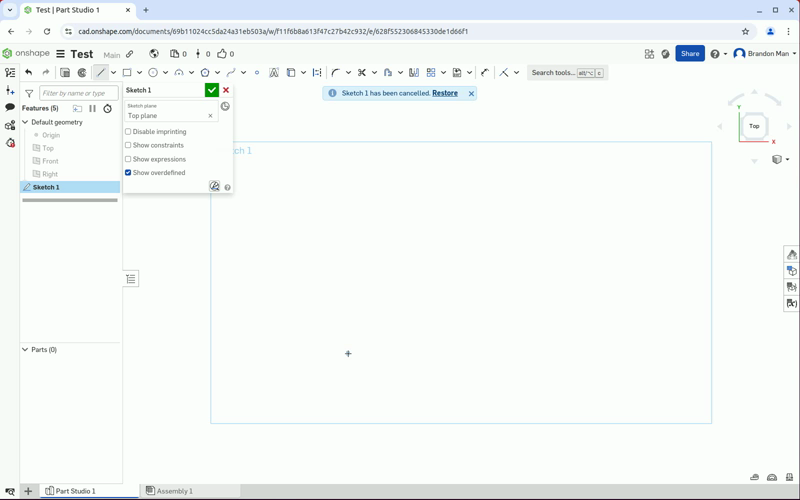
key_down(shift)
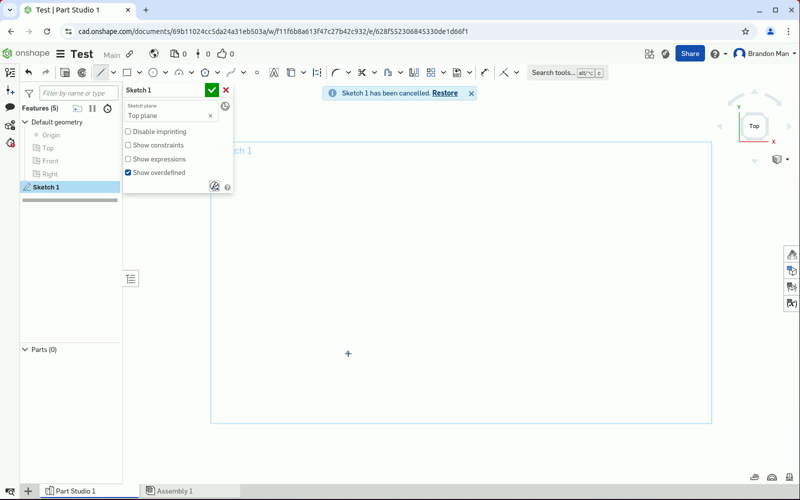
mouse_move(572, 353)
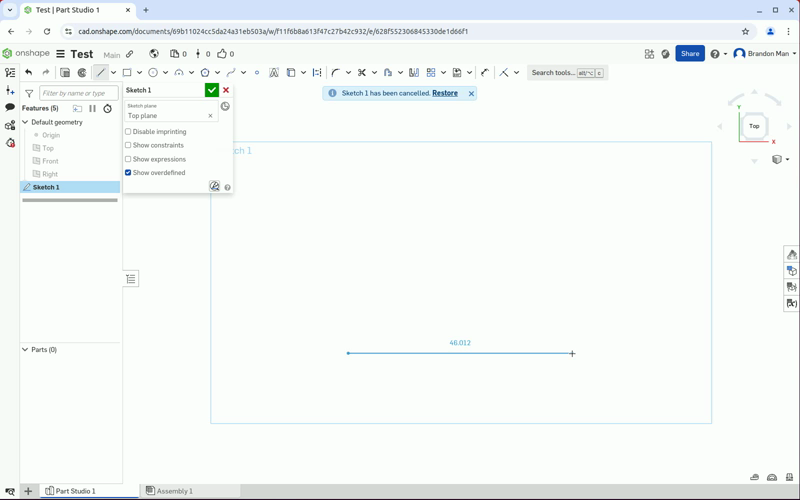
click(572, 353)
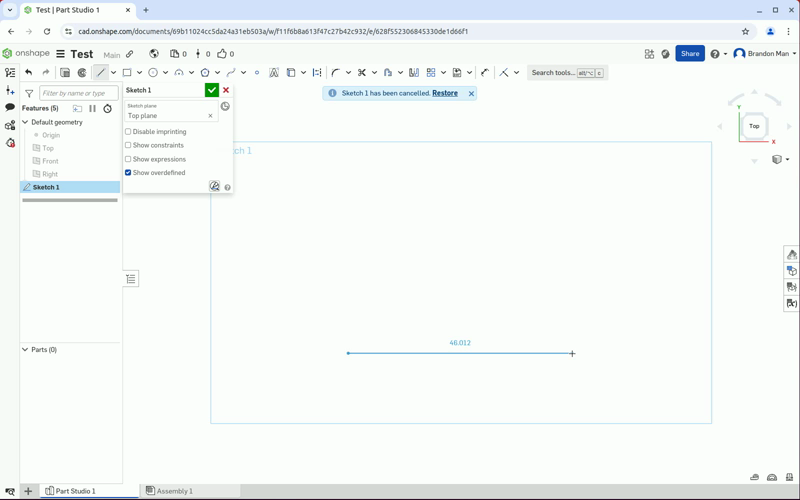
key_up(shift)
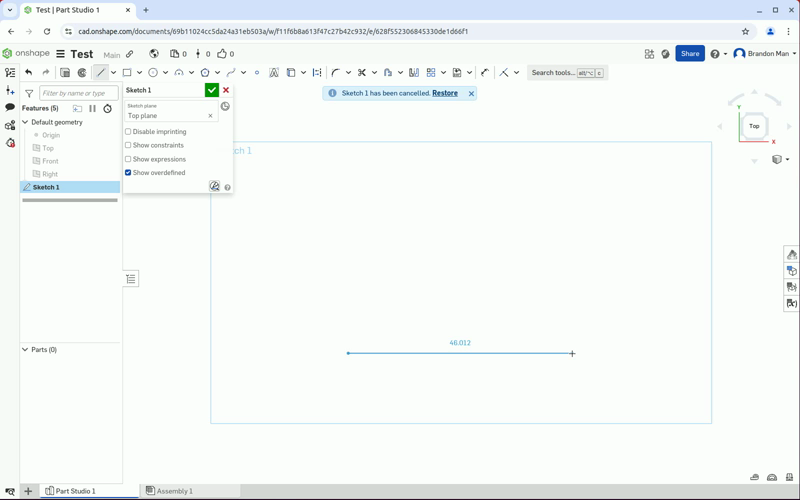
key_down(shift)
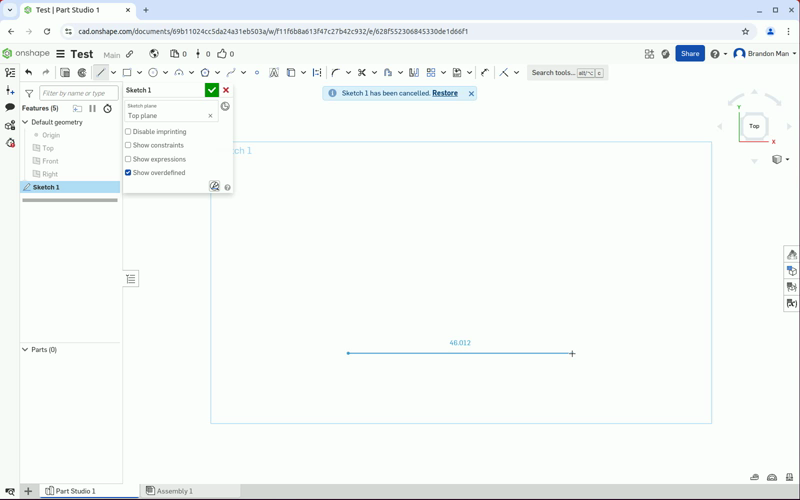
mouse_move(572, 214)
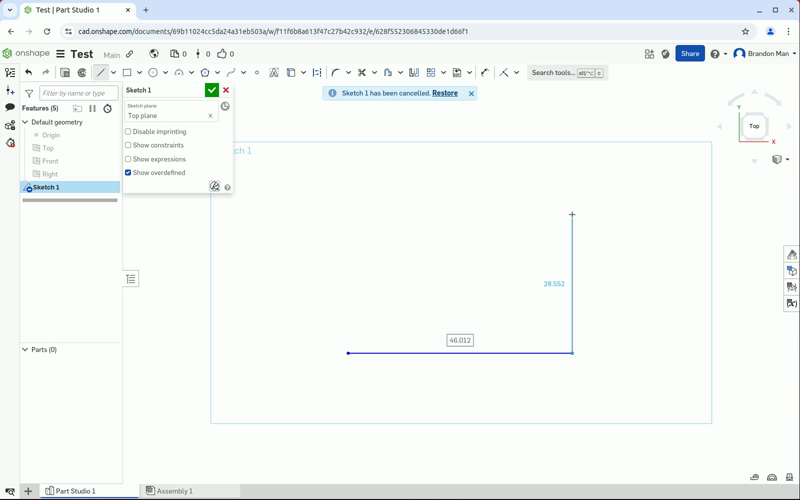
click(572, 214)
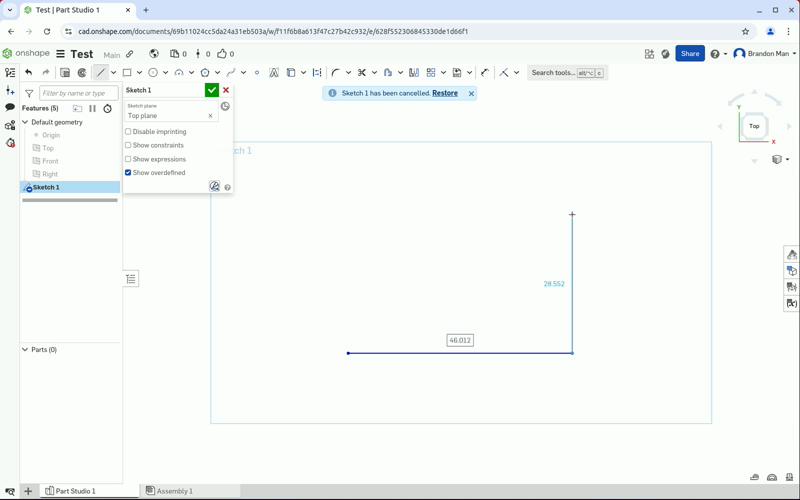
key_up(shift)
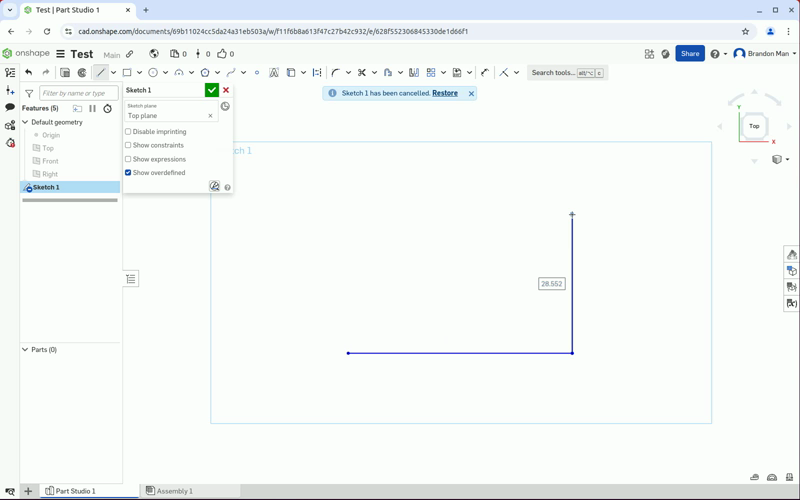
key_down(shift)
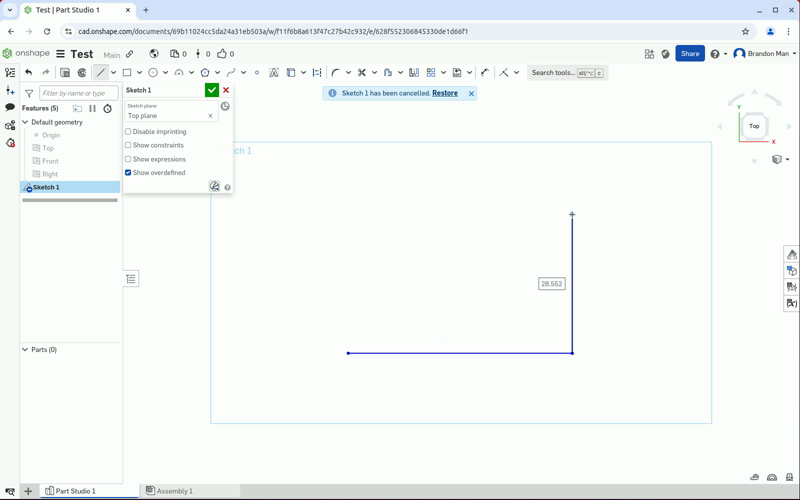
mouse_move(348, 214)
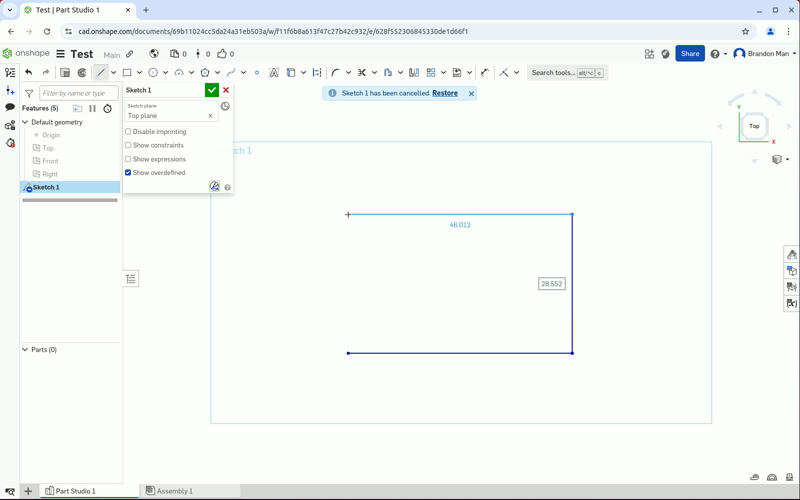
click(348, 214)
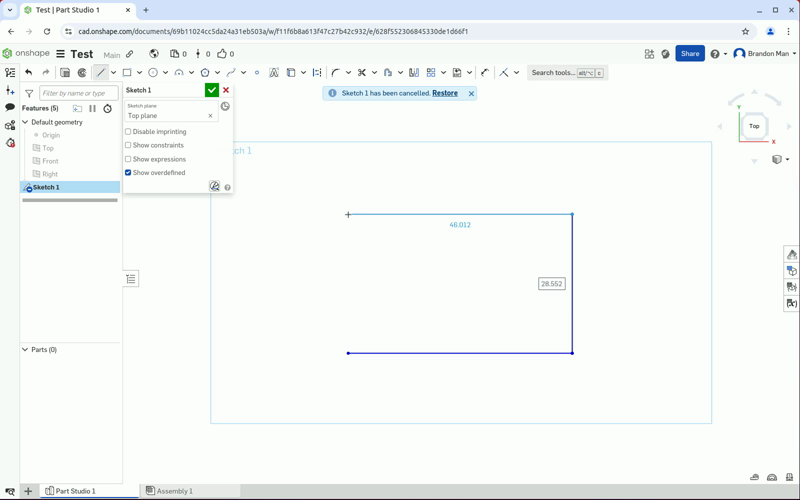
key_up(shift)
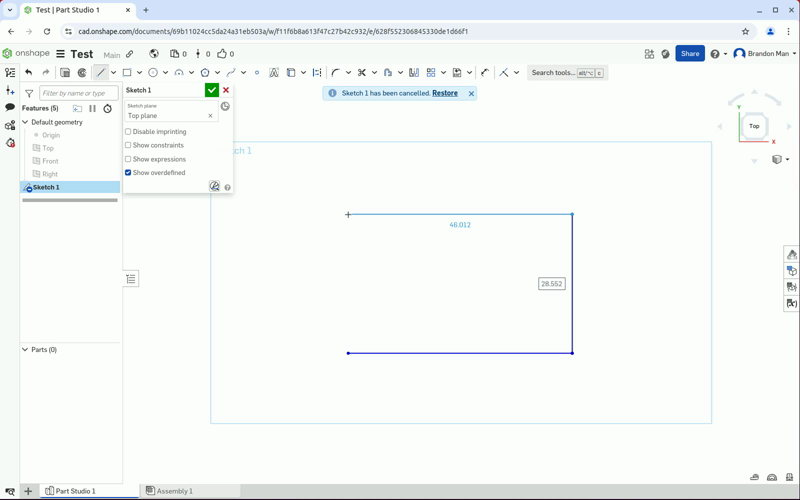
key_down(shift)
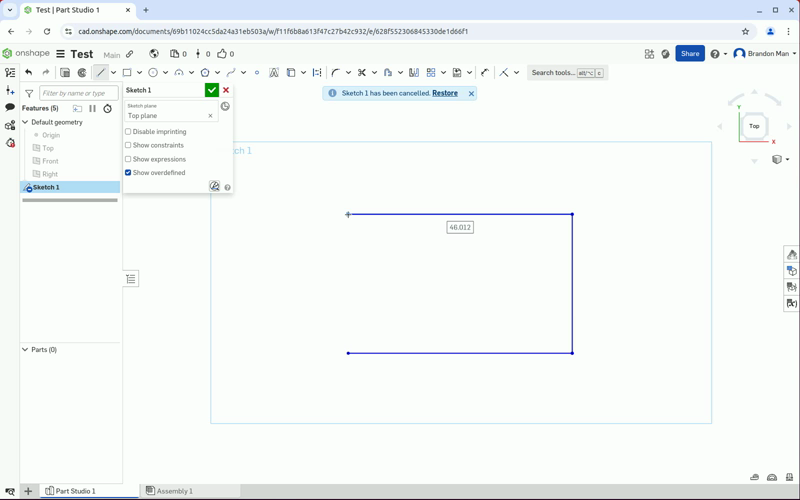
mouse_move(348, 353)
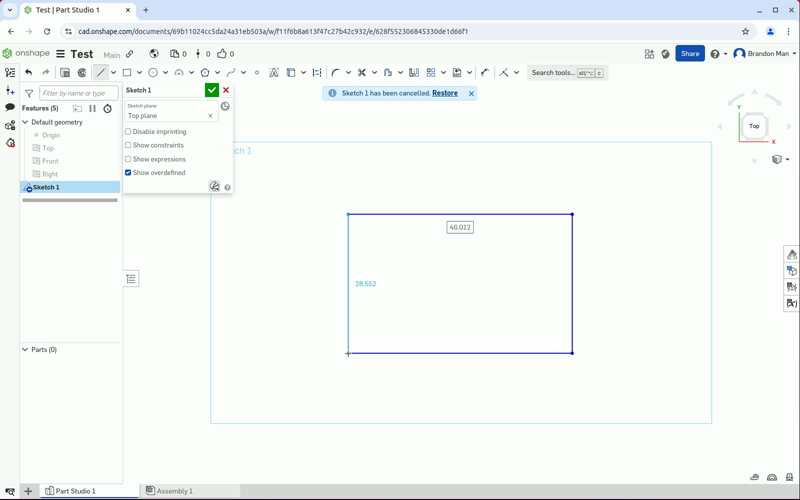
key_up(shift)
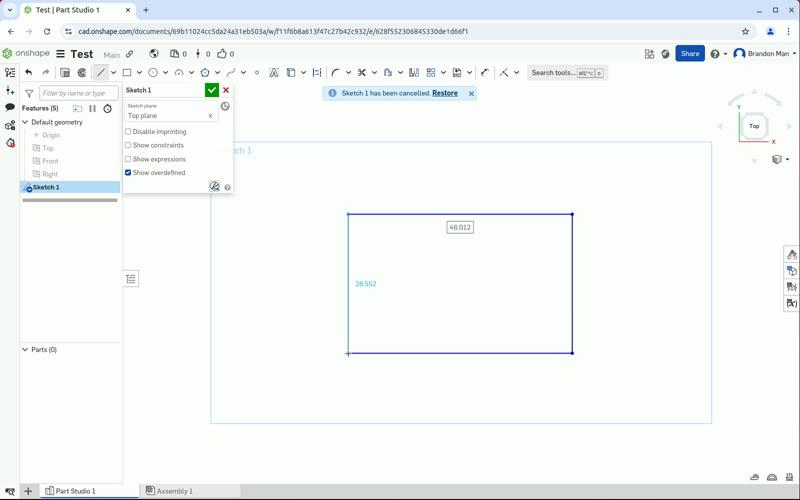
click(348, 353)
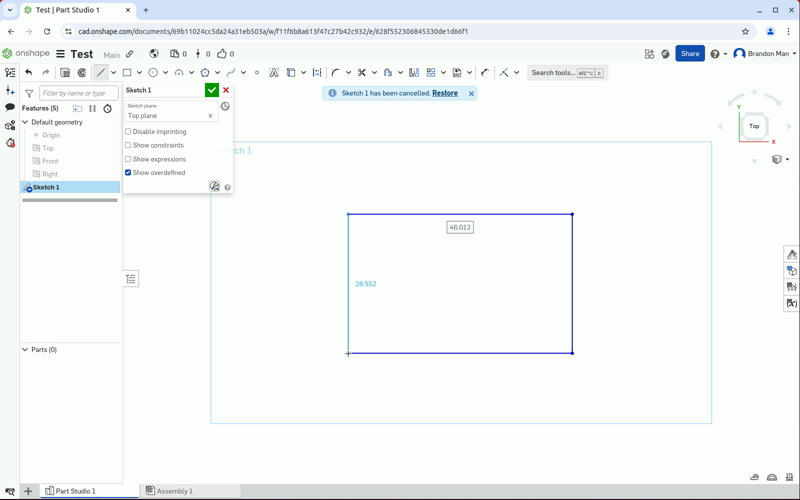
key(esc)
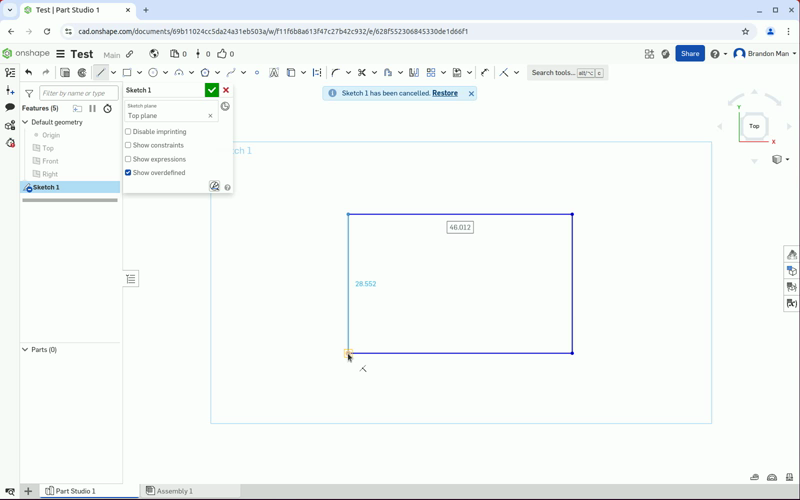
mouse_move(391, 260)
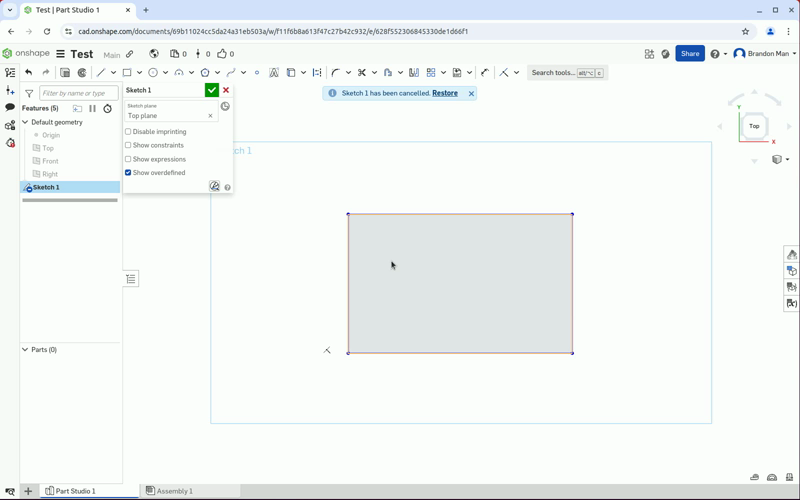
click(391, 260)
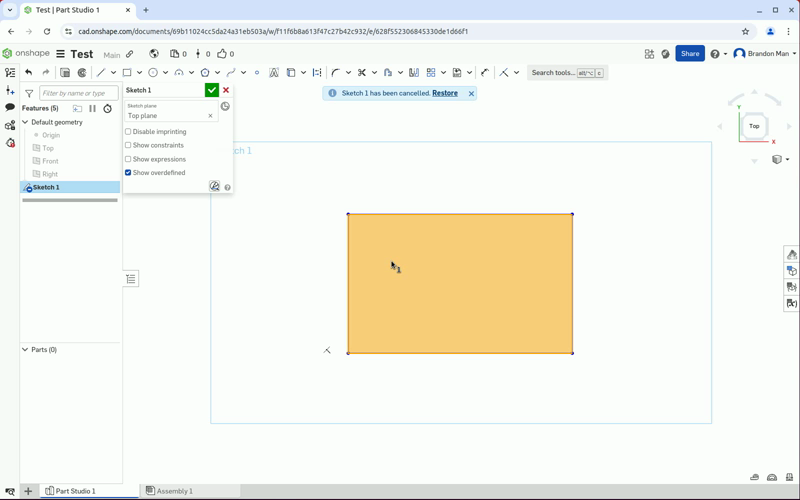
mouse_move(73, 352)
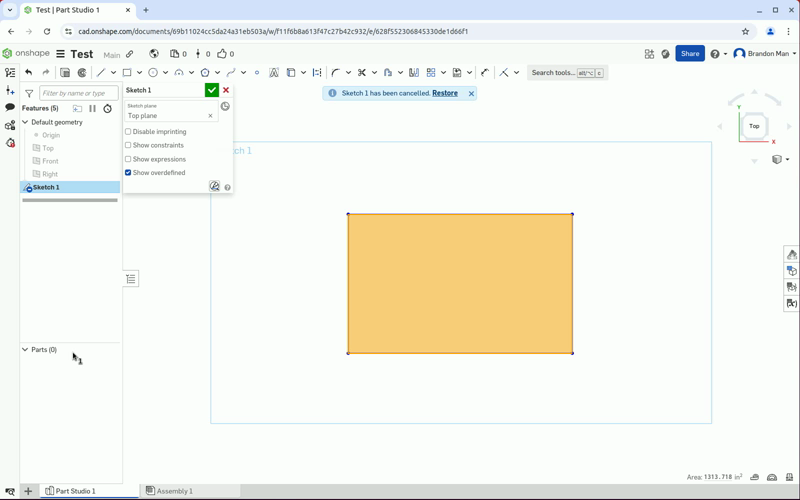
key(shift+y)
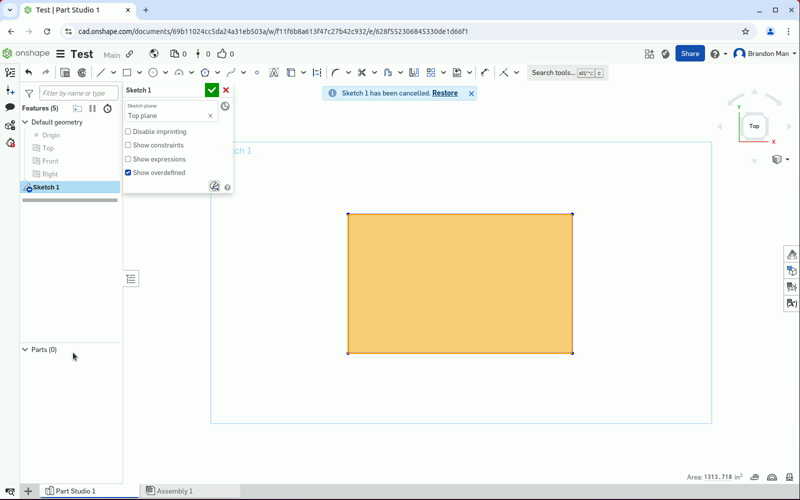
key(shift+e)
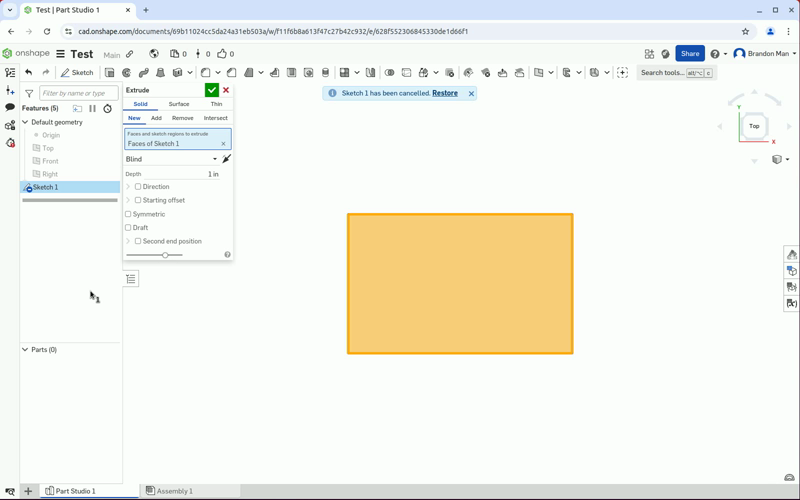
mouse_move(143, 106)
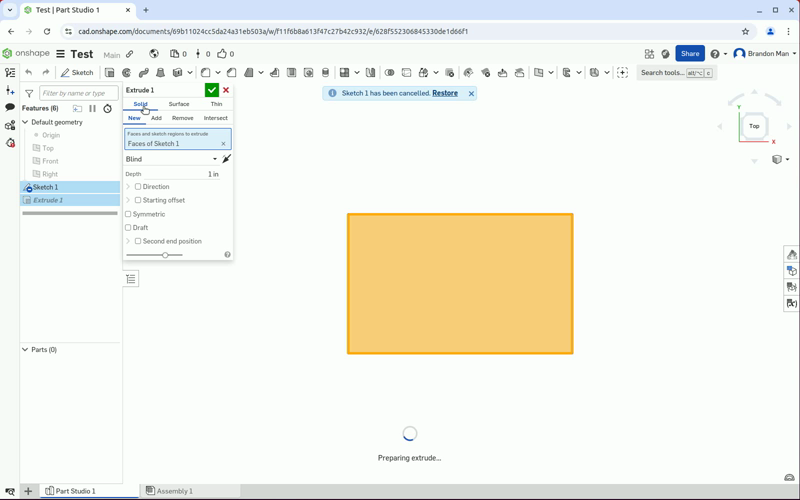
click(143, 106)
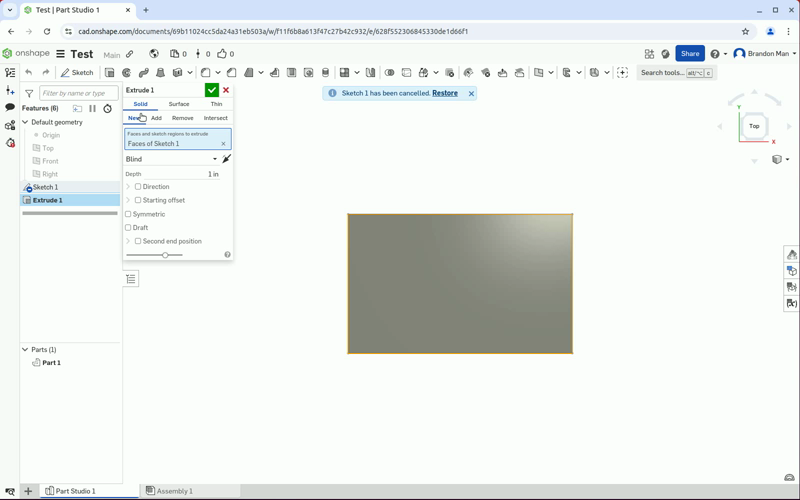
mouse_move(137, 120)
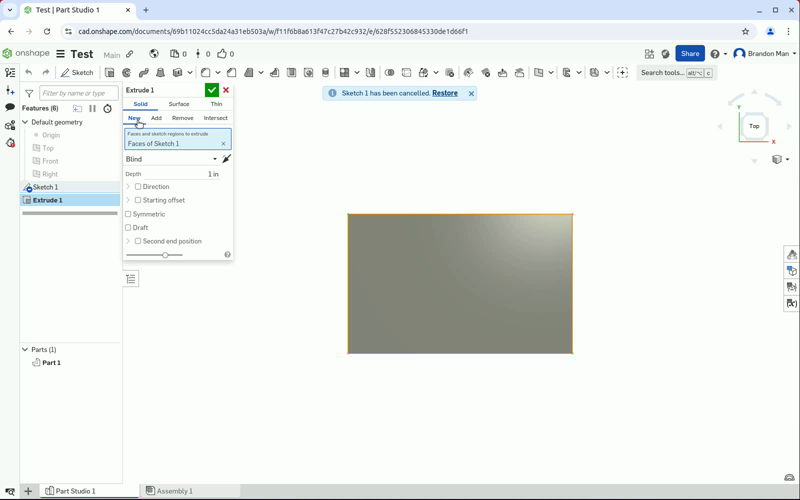
click(137, 120)
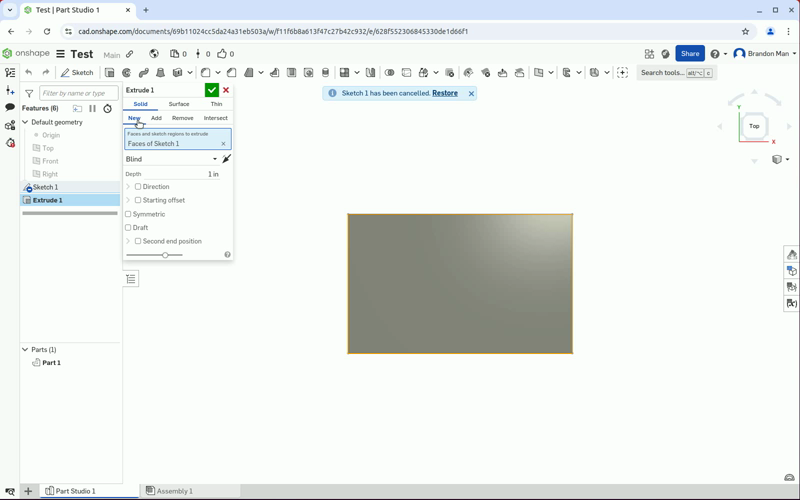
key(tab, 4)
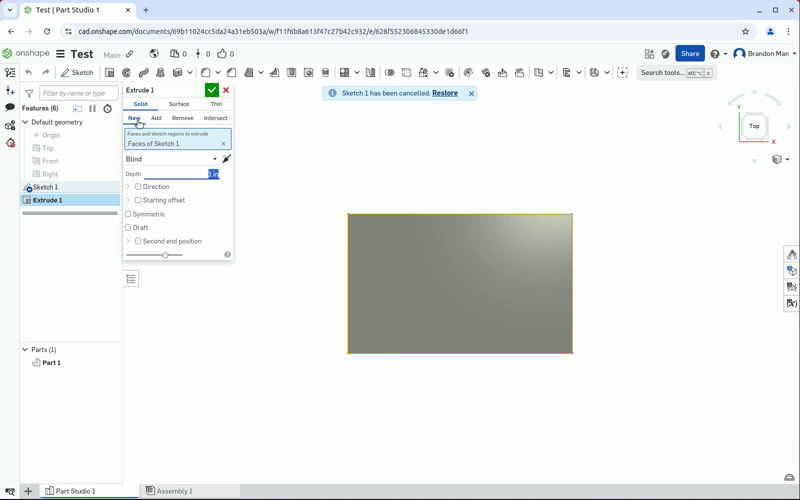
text(3.37)
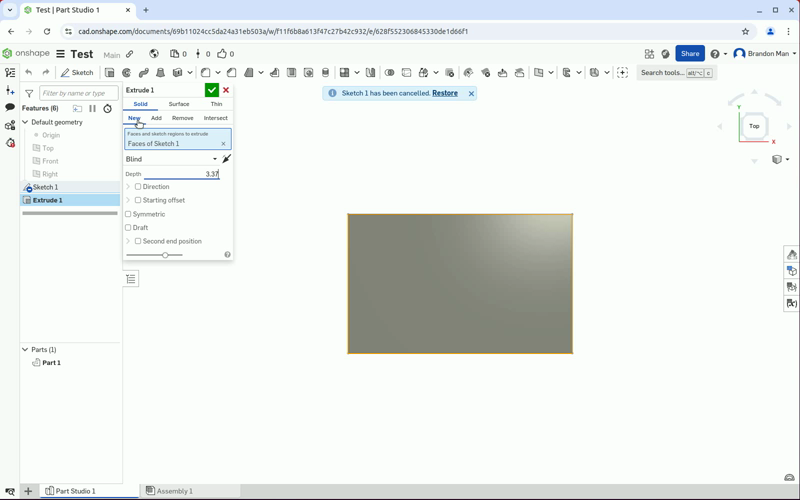
key(enter)
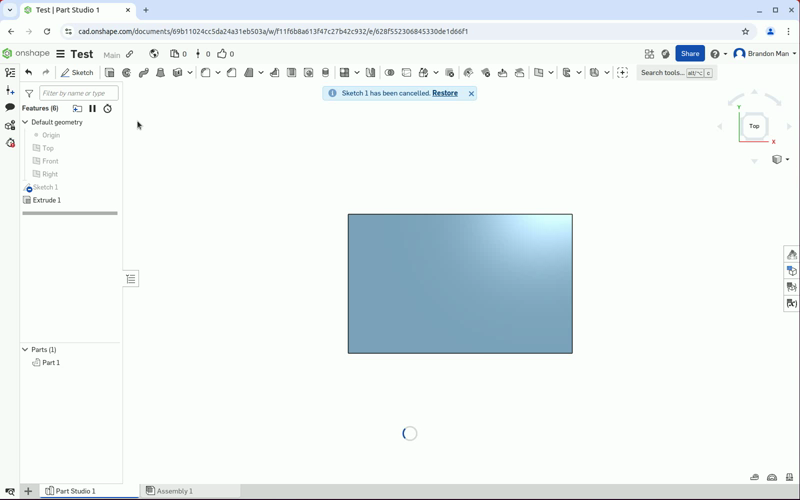
key(shift+h)
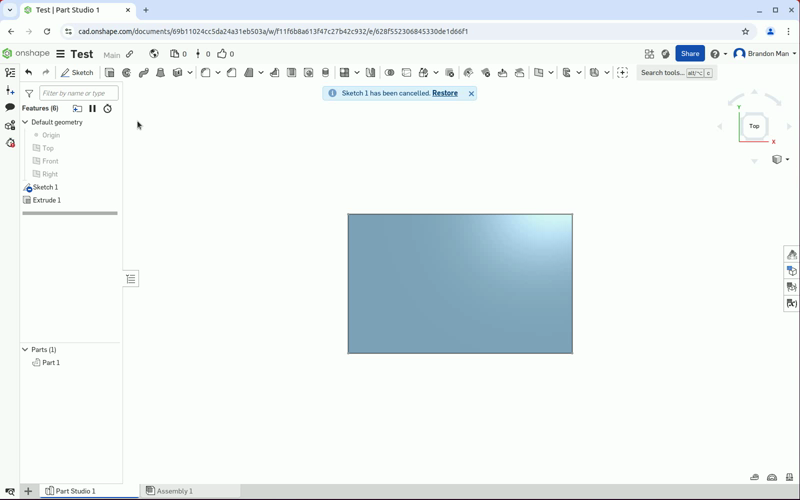
key(shift+h)
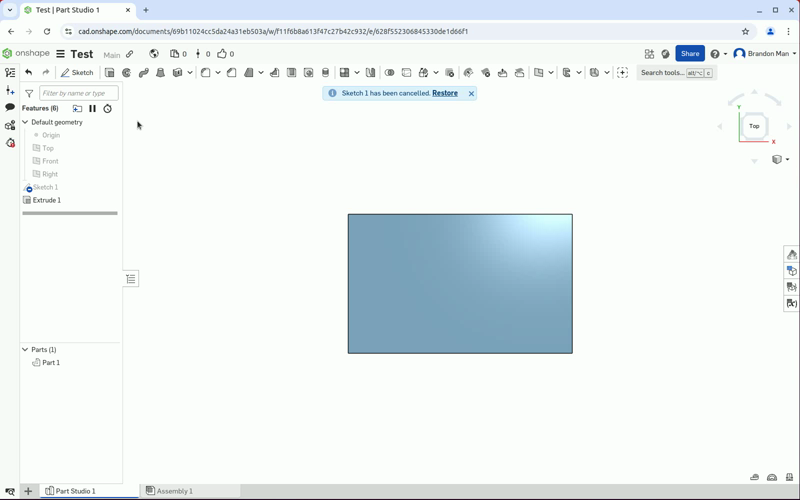
mouse_move(73, 189)
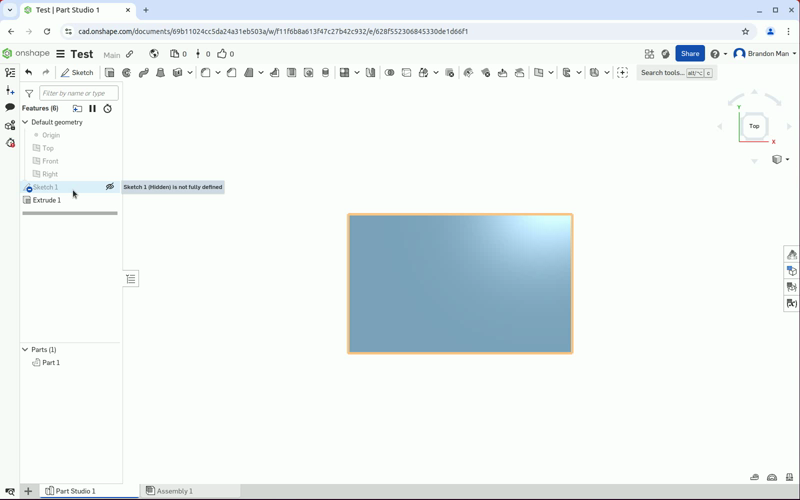
click(73, 189)
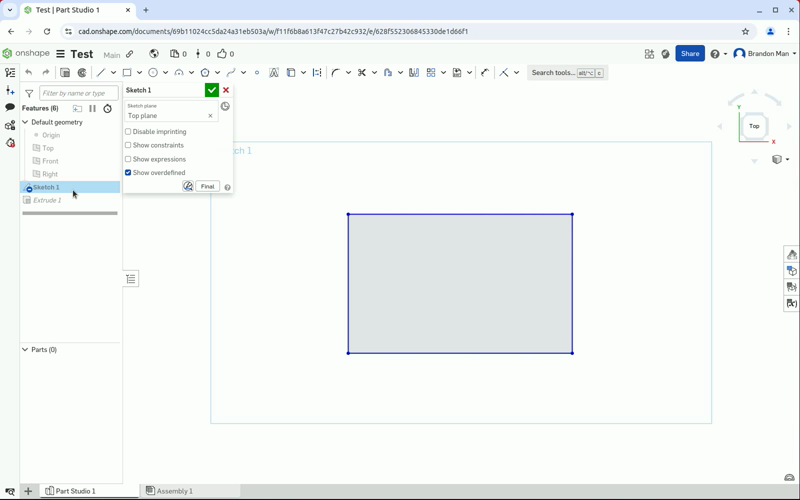
mouse_move(229, 92)
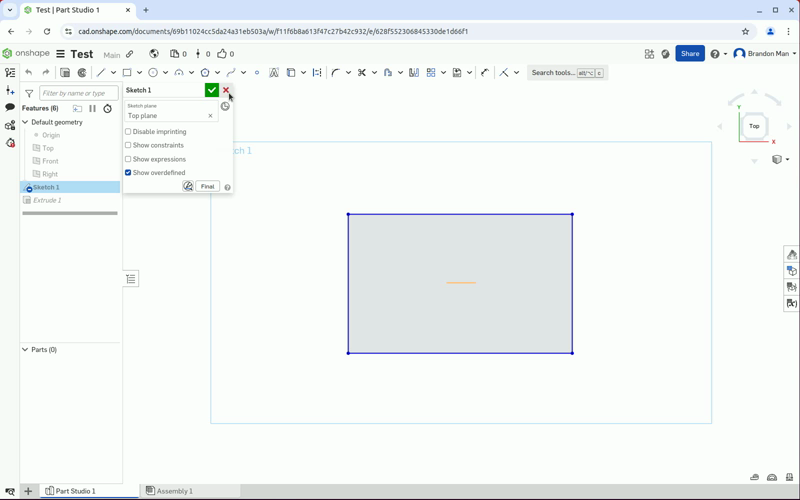
click(229, 92)
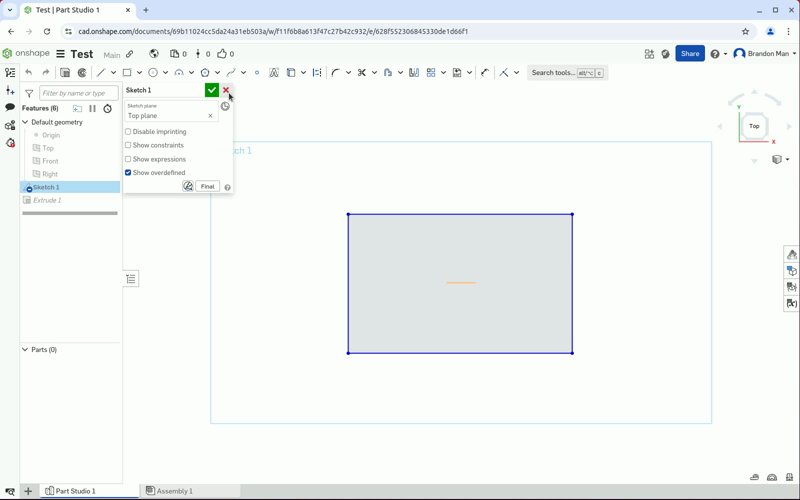
key(shift+s)
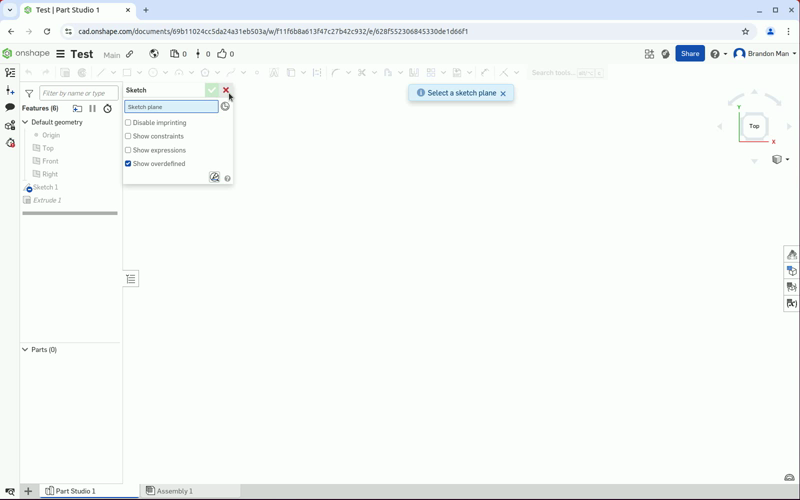
mouse_move(73, 150)
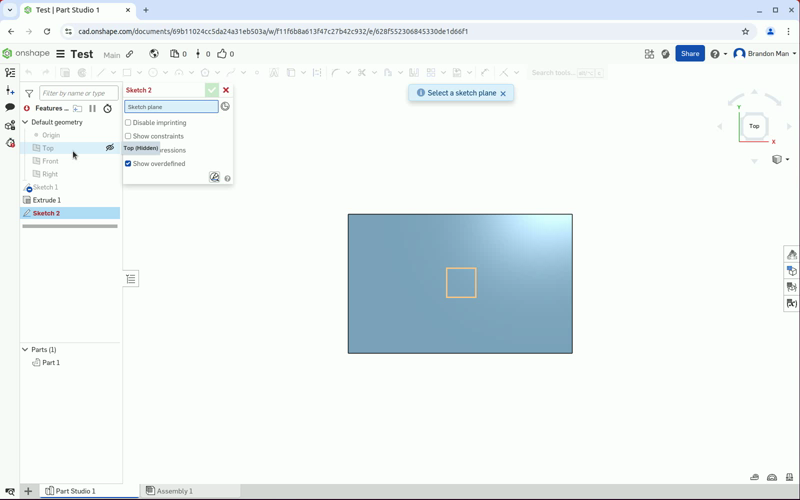
click(73, 150)
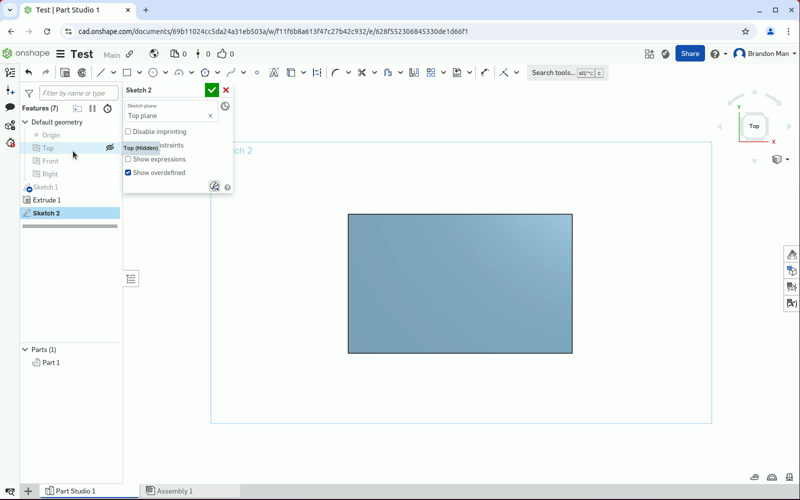
mouse_move(73, 352)
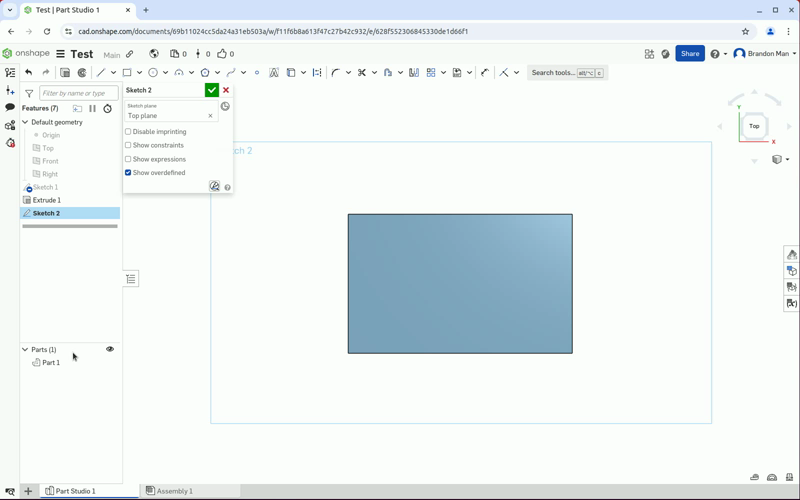
key(y)
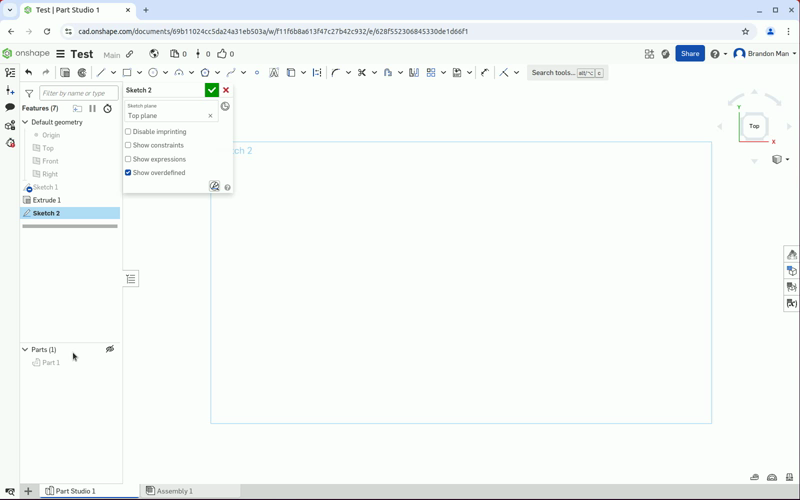
key(l)
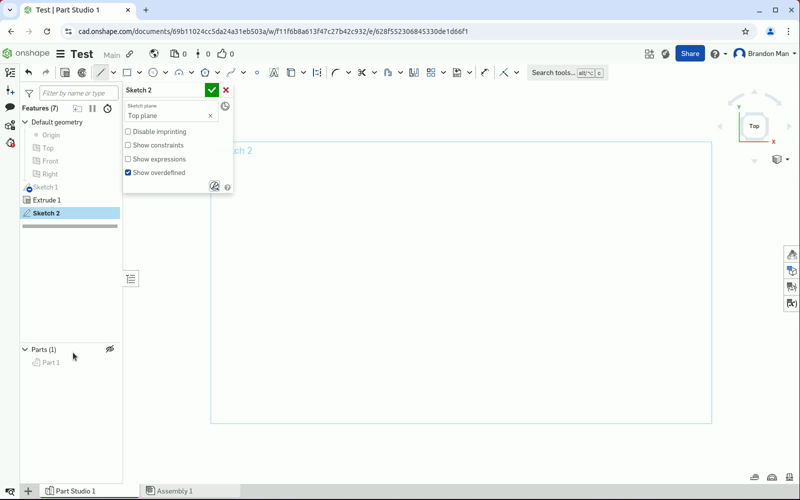
key_down(shift)
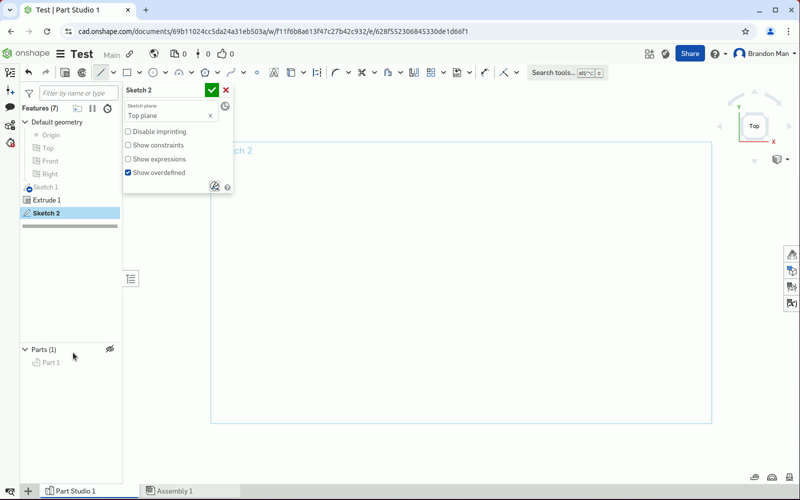
mouse_move(359, 341)
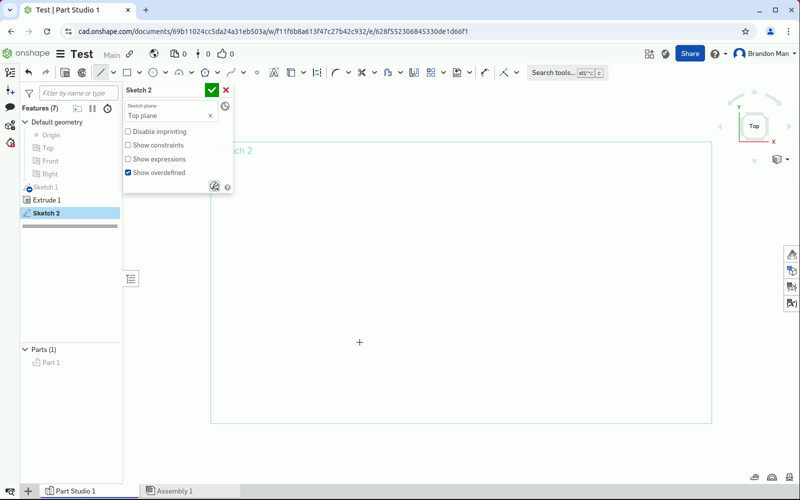
click(359, 341)
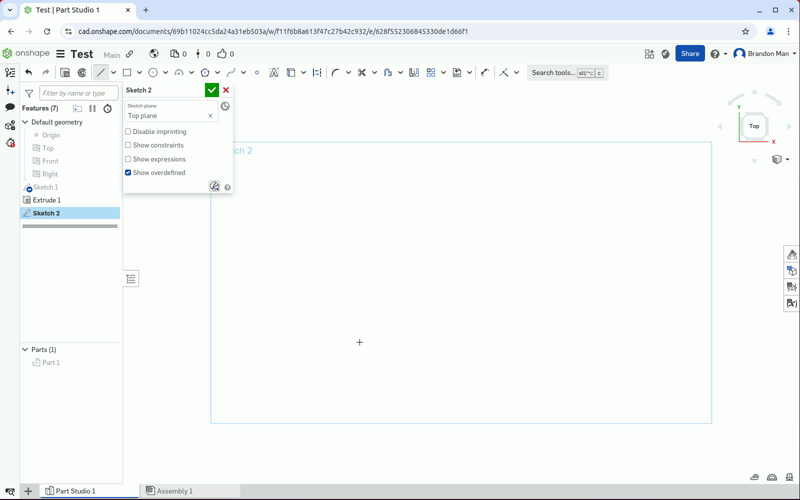
key_up(shift)
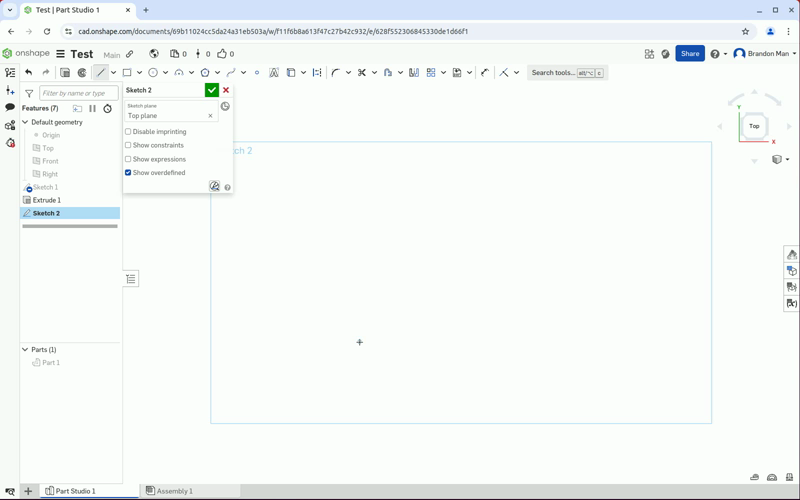
key_down(shift)
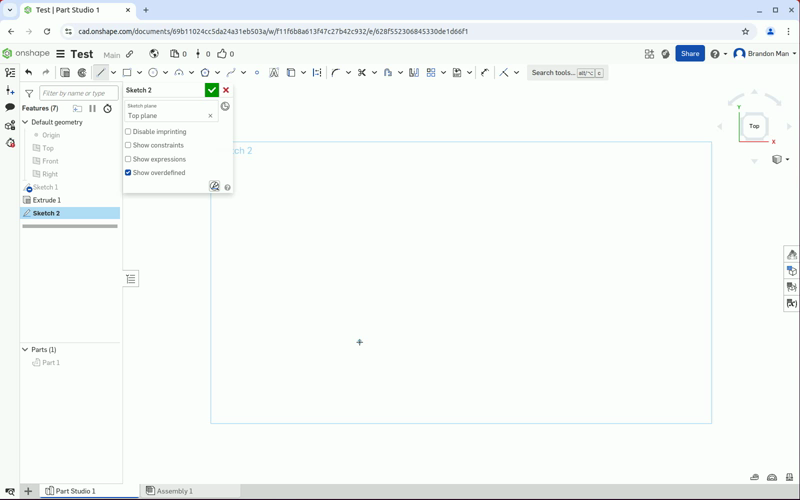
mouse_move(561, 341)
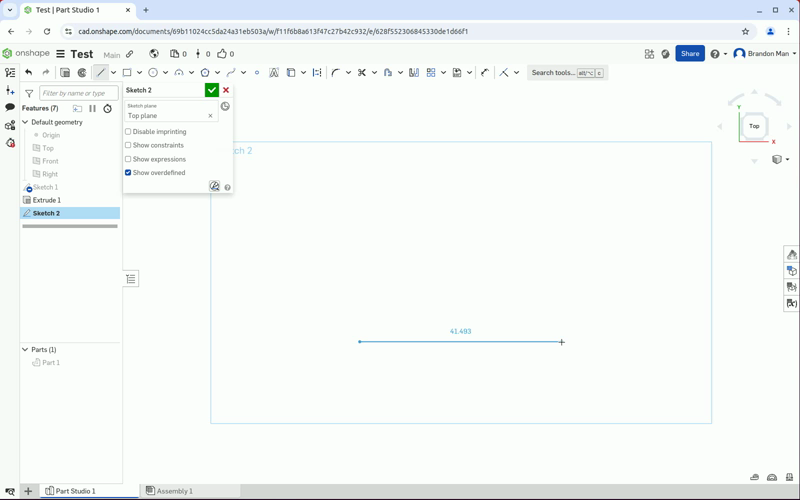
click(561, 341)
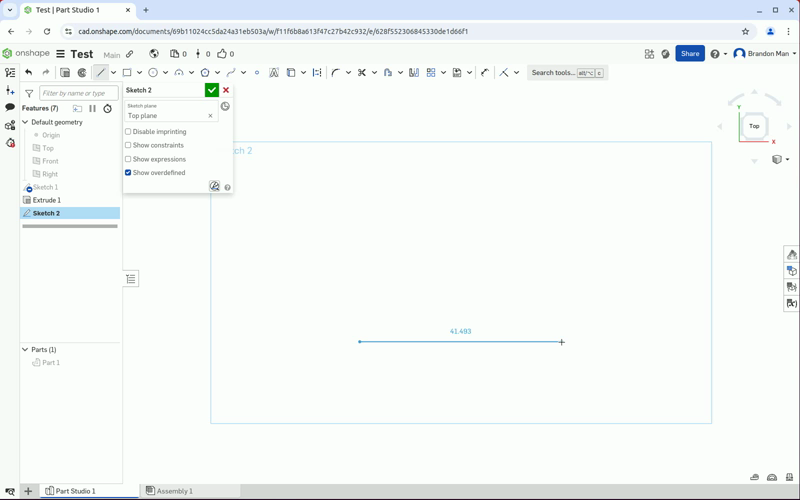
key_up(shift)
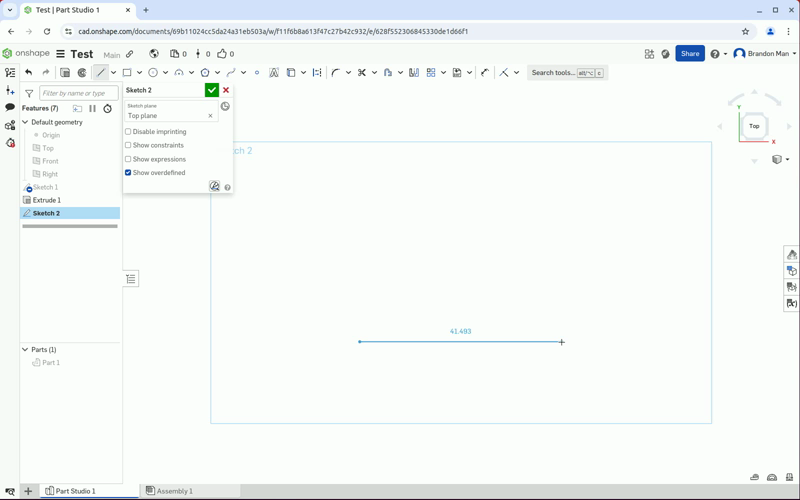
key_down(shift)
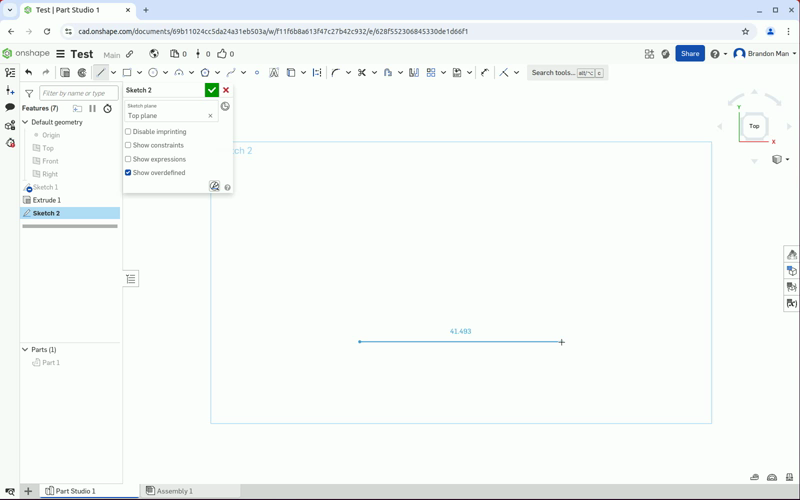
mouse_move(561, 224)
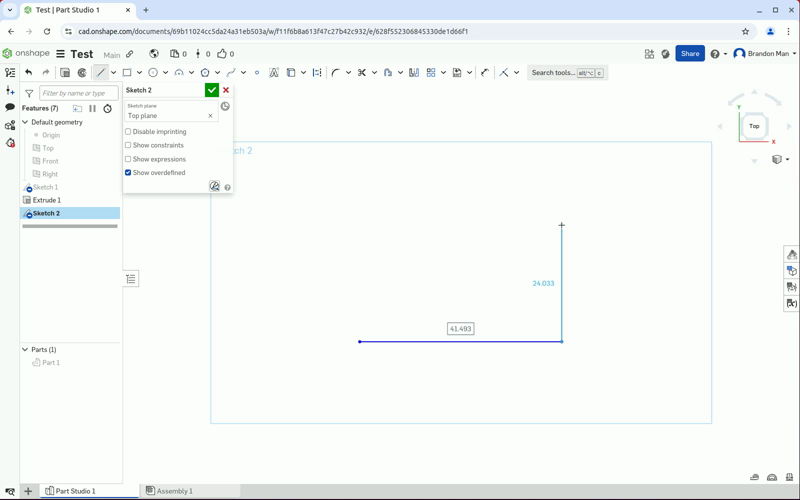
click(561, 224)
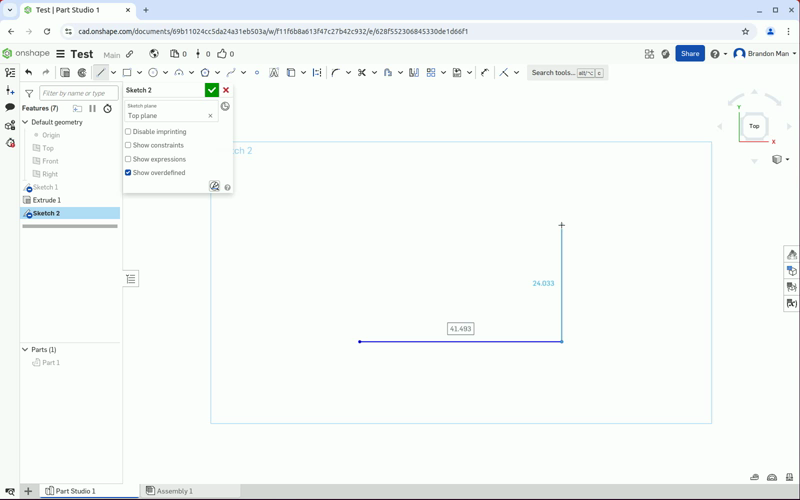
key_up(shift)
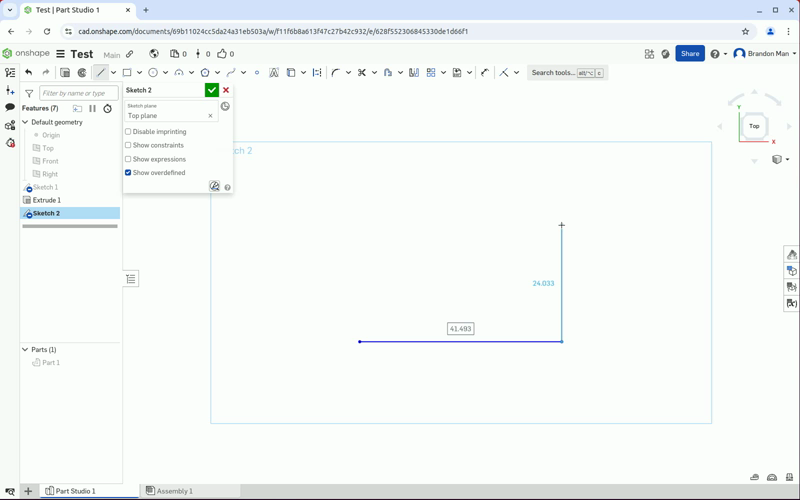
key_down(shift)
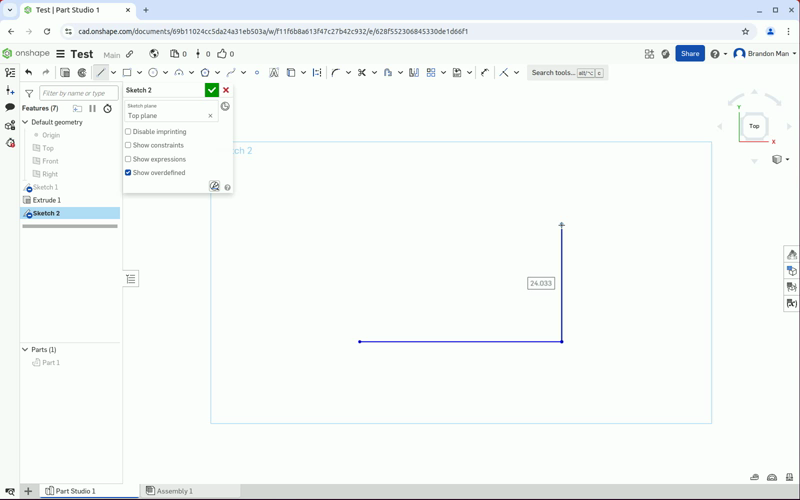
mouse_move(359, 224)
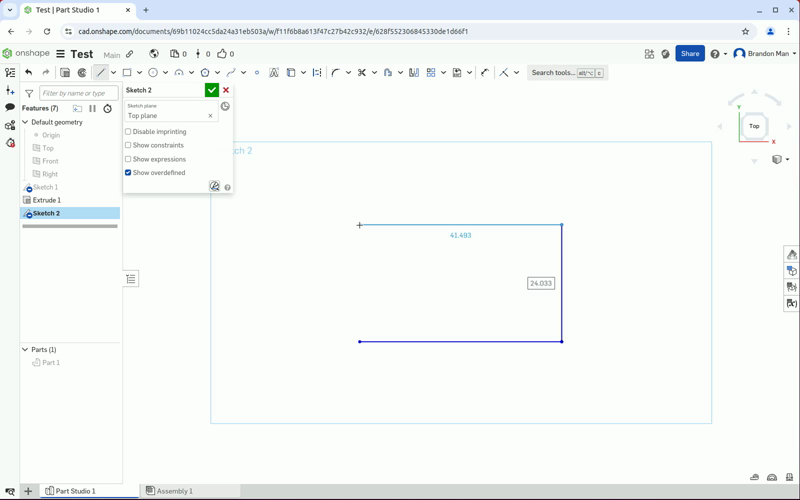
click(359, 224)
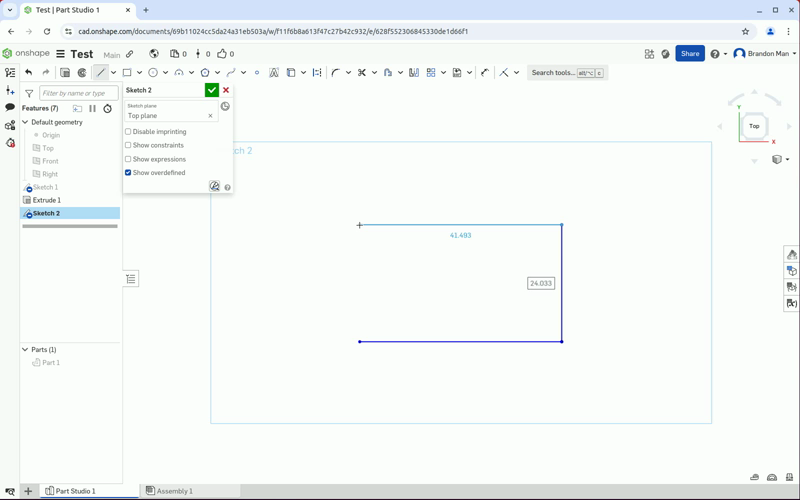
key_up(shift)
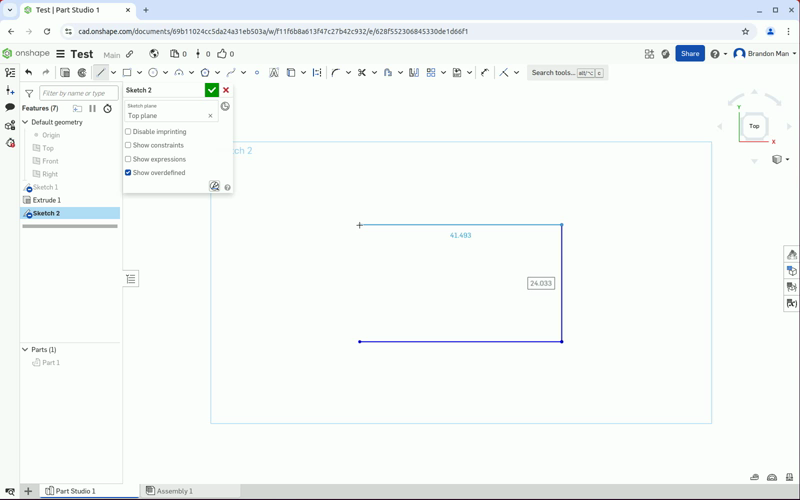
key_down(shift)
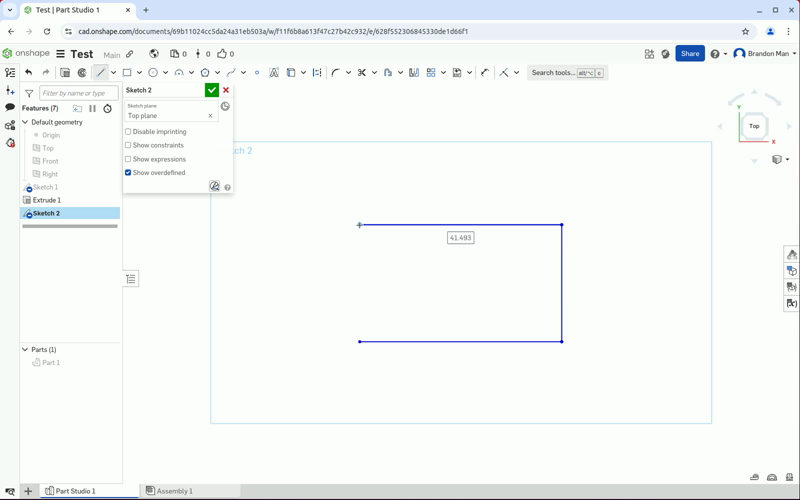
mouse_move(359, 341)
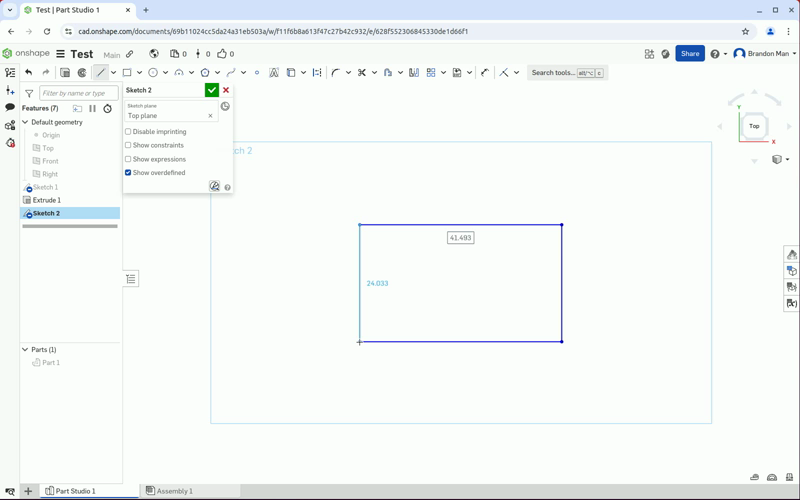
key_up(shift)
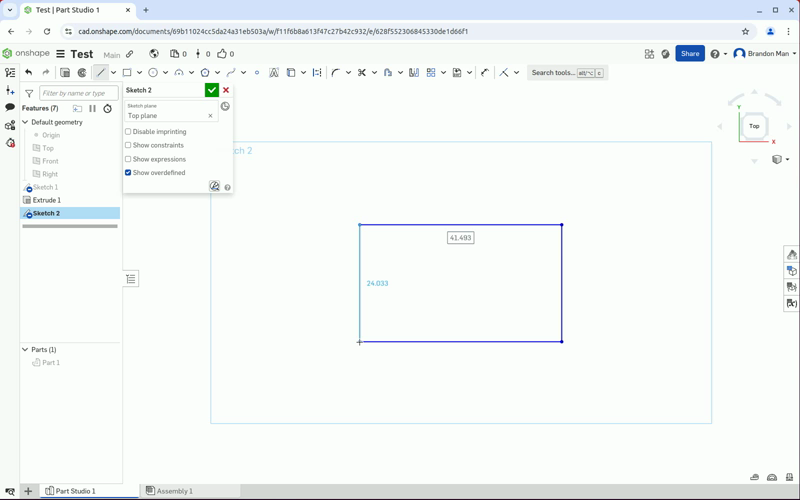
click(359, 341)
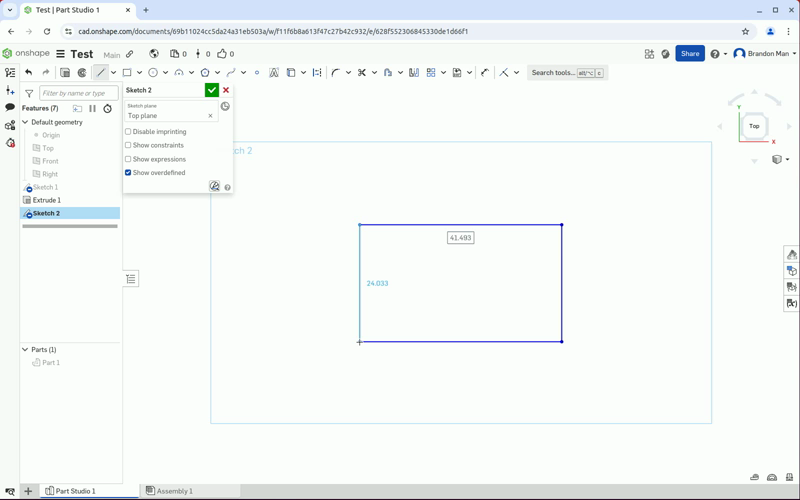
key(esc)
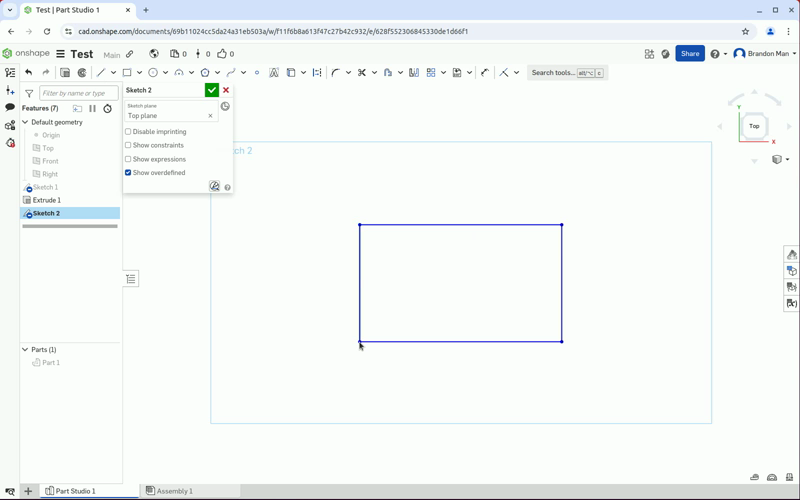
mouse_move(522, 281)
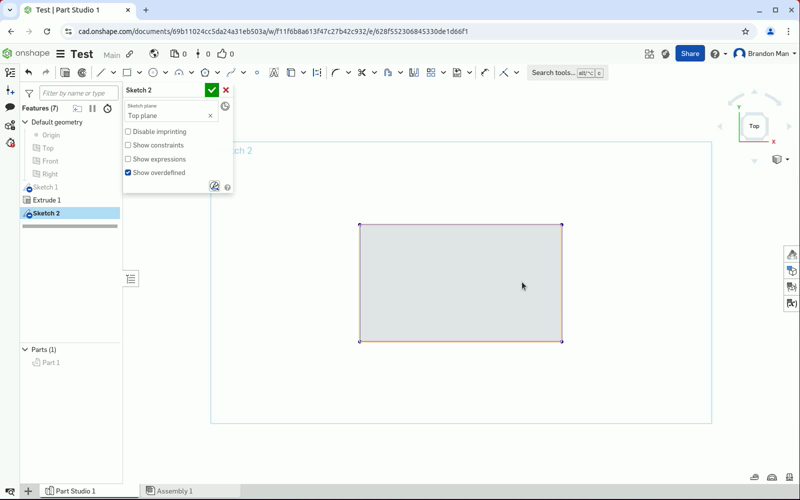
click(522, 281)
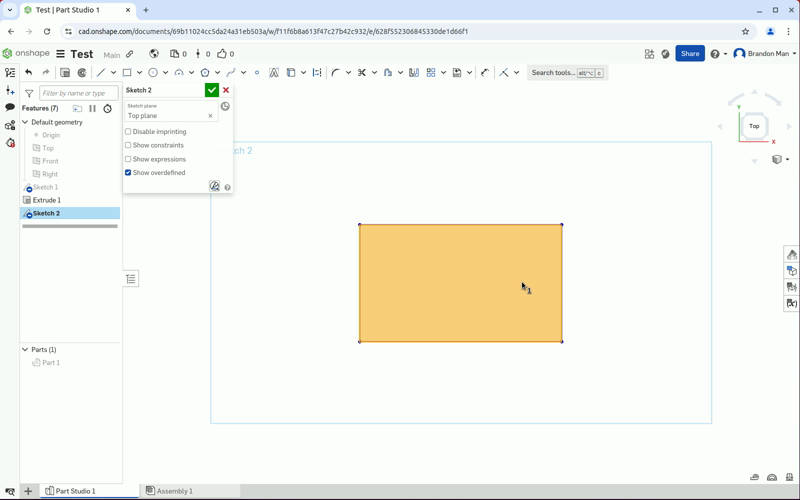
mouse_move(73, 352)
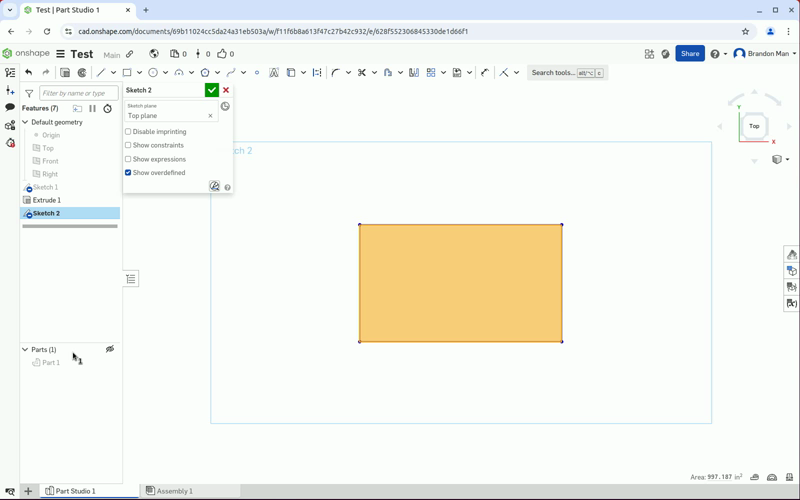
key(shift+y)
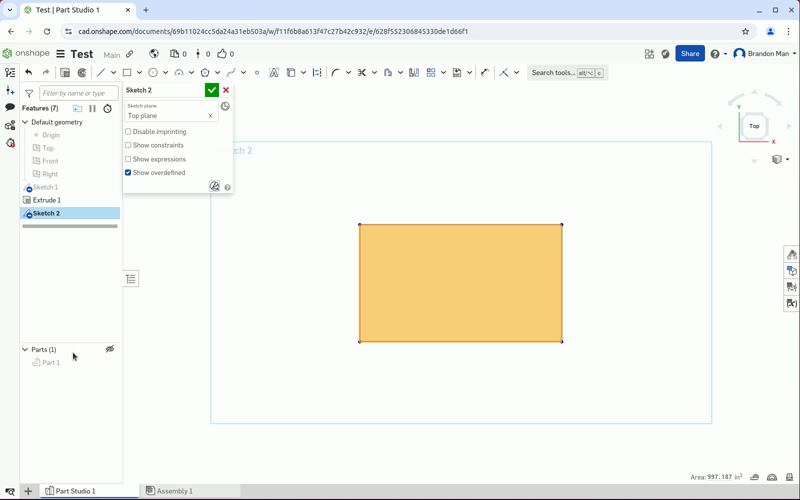
key(shift+e)
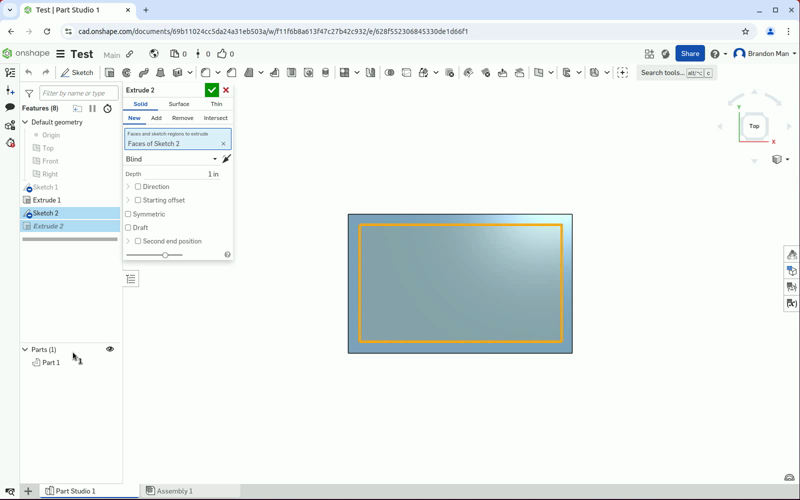
mouse_move(143, 106)
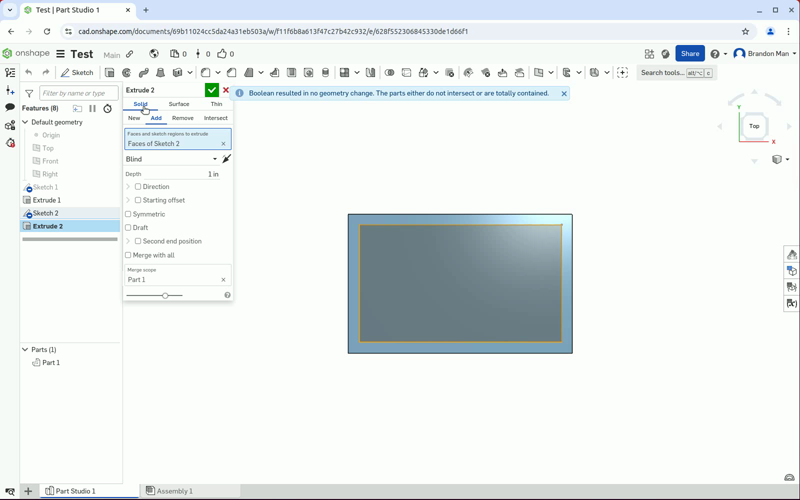
click(143, 106)
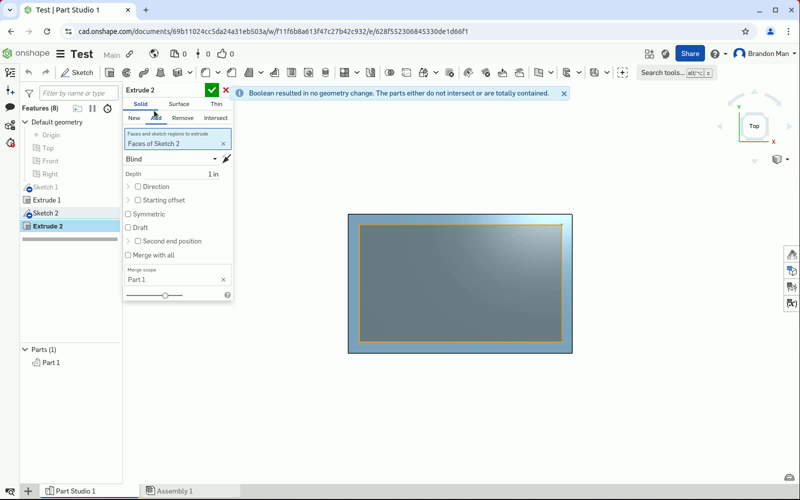
mouse_move(186, 120)
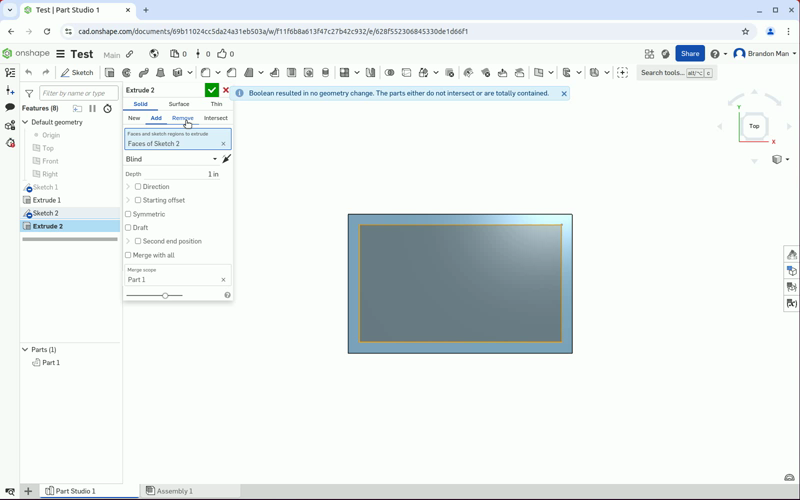
click(186, 120)
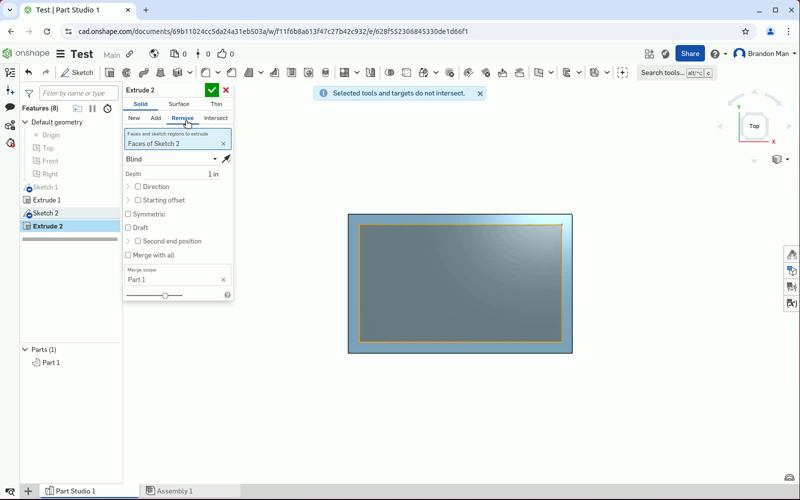
key(tab, 4)
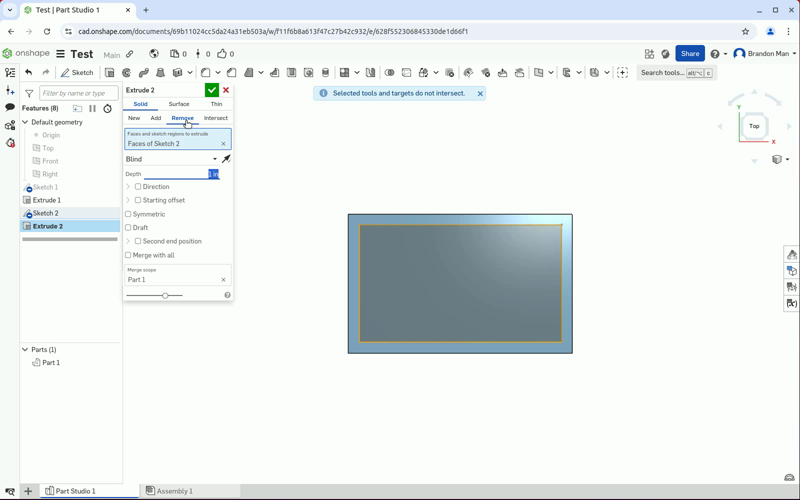
text(-1.685)
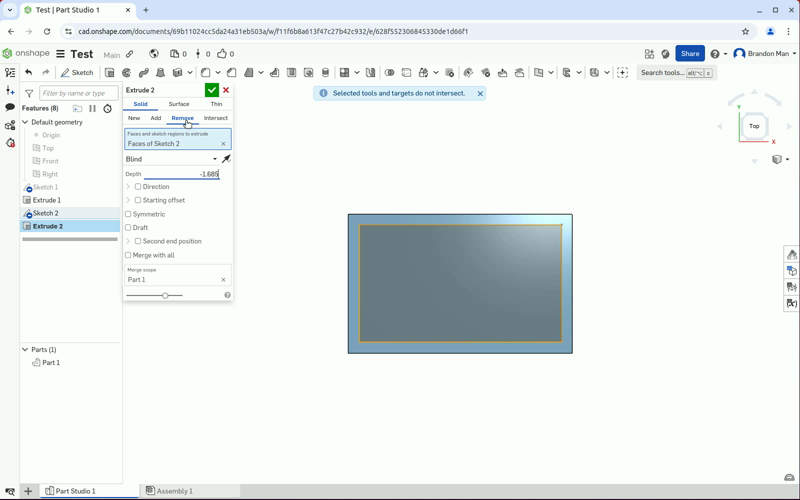
key(tab, 6)
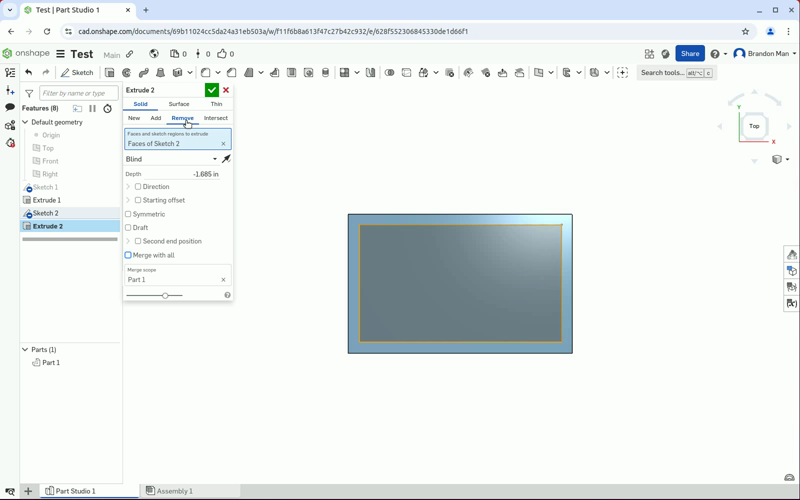
key(space)
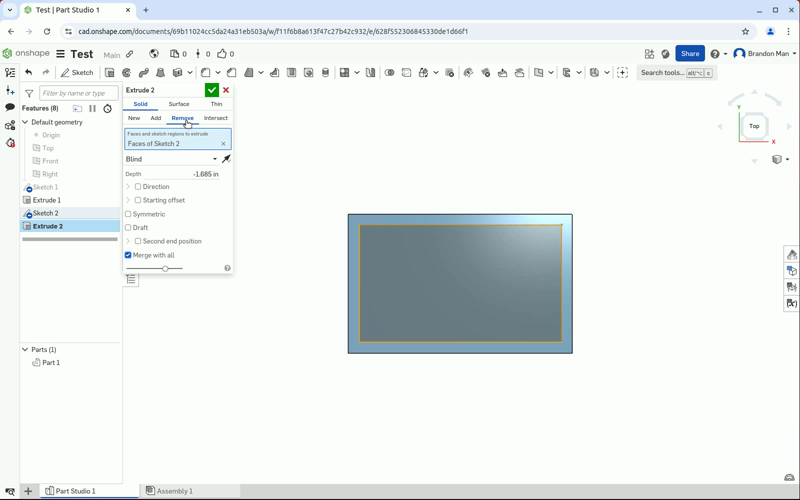
key(enter)
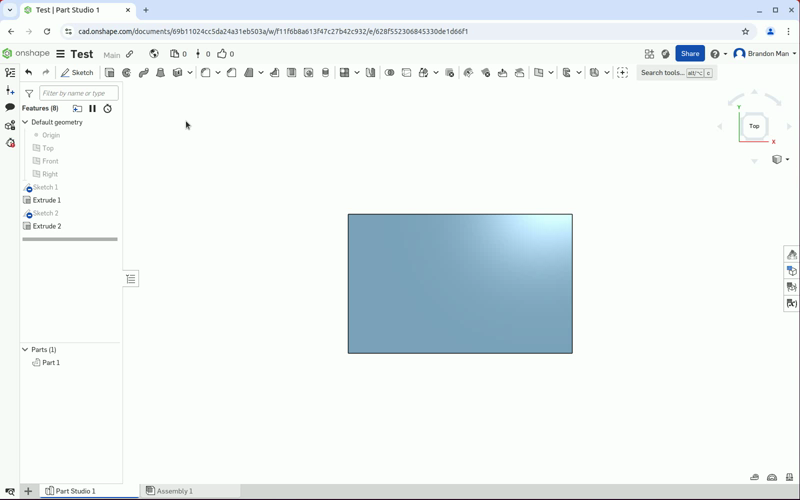
key(shift+h)
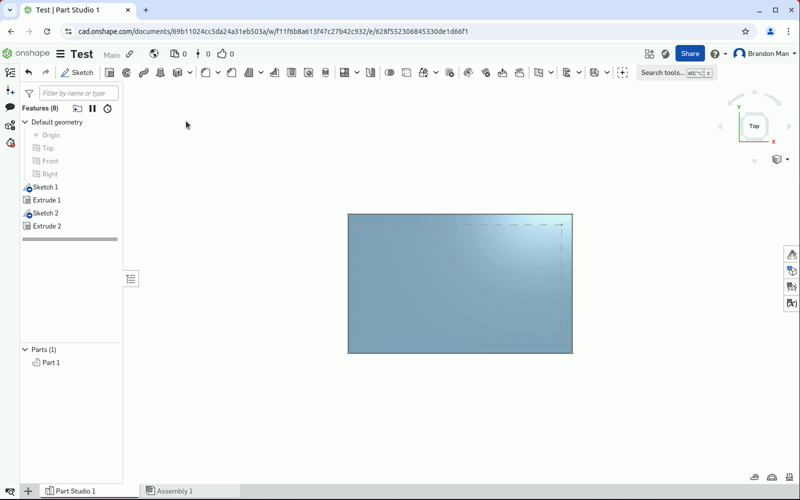
key(shift+h)
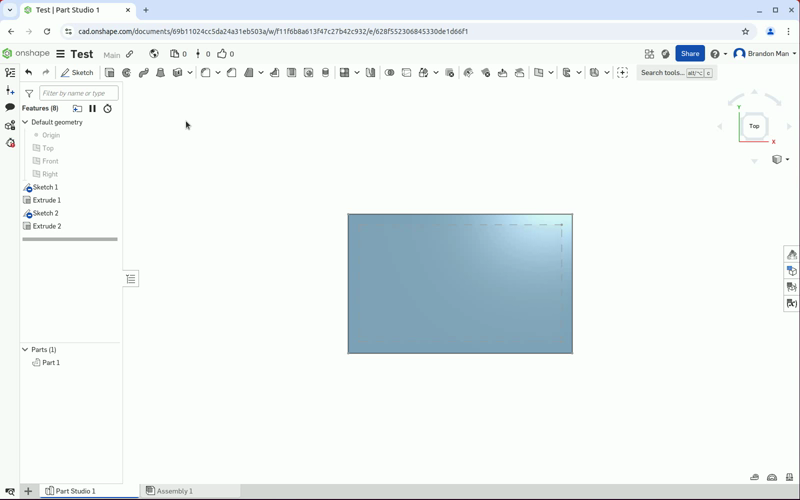
key(shift+7)
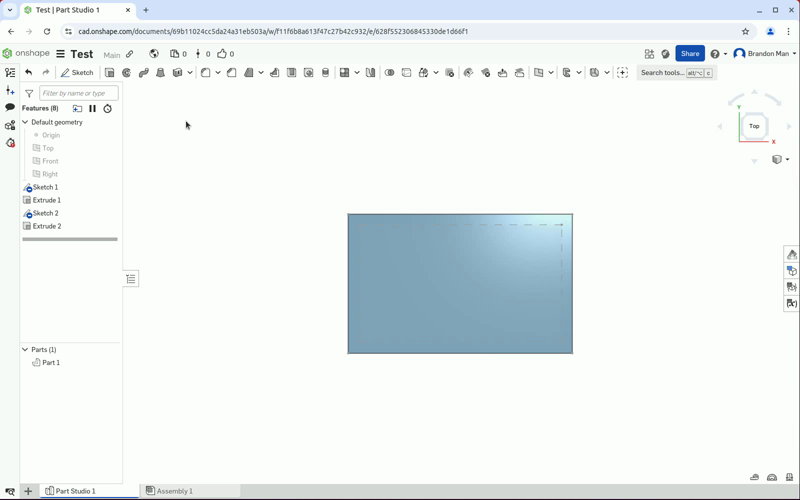
key(up, 3)
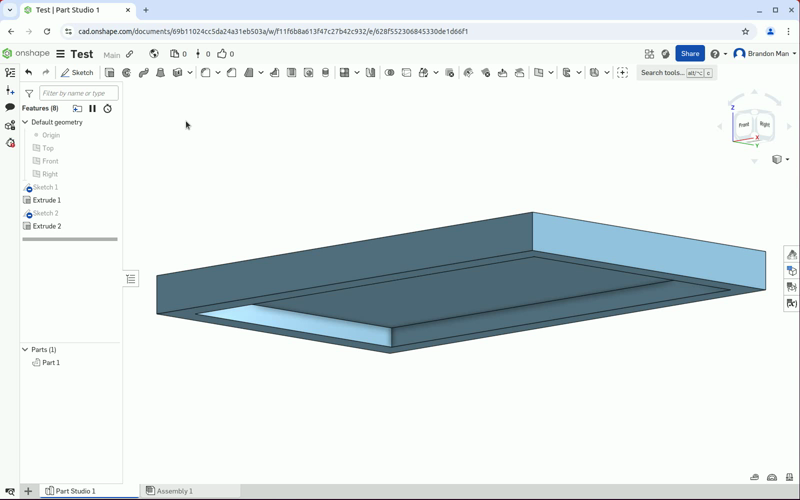
key(left, 3)
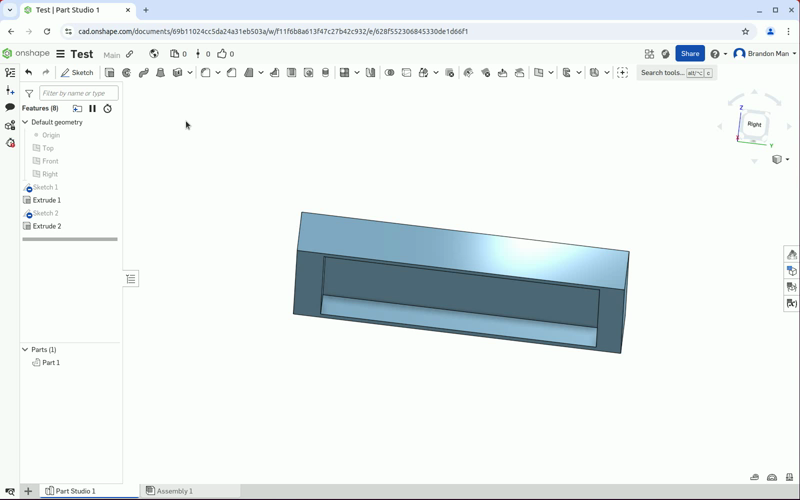
key(right, 3)
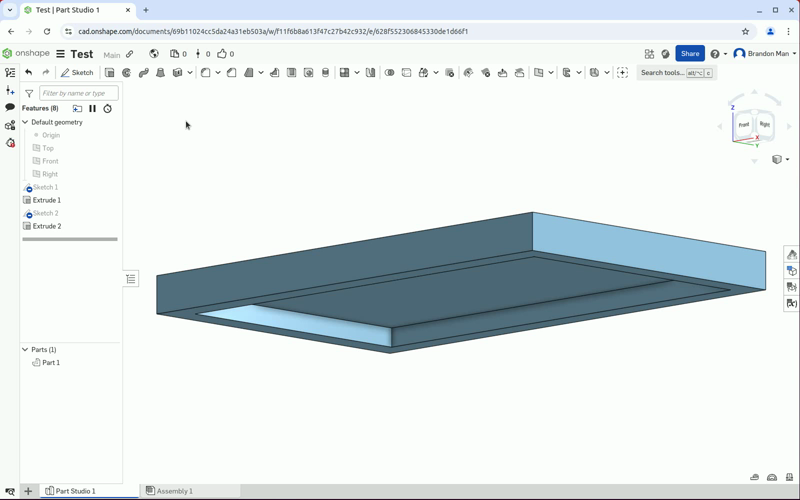
key(down, 3)
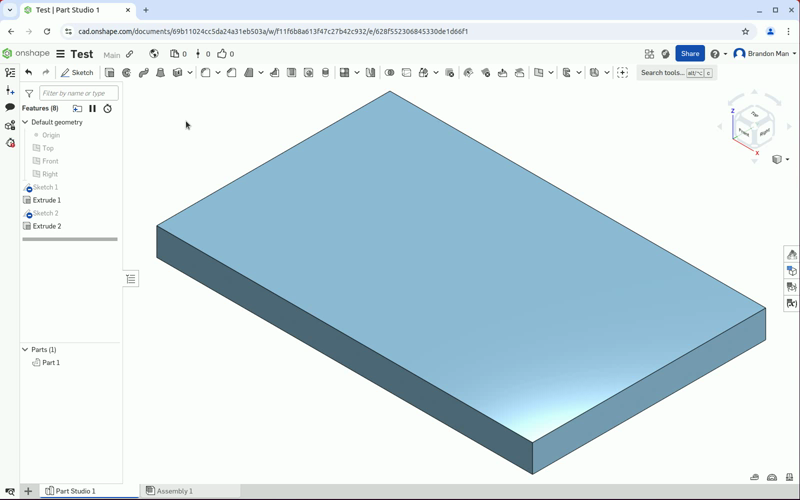
mouse_move(73, 189)
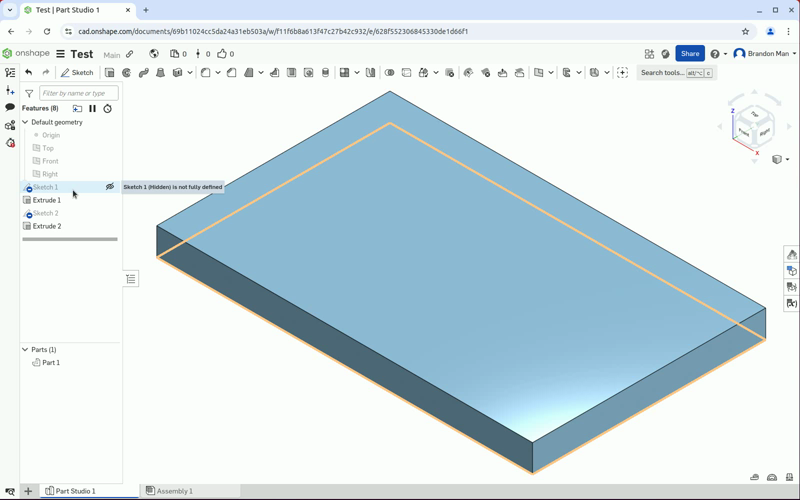
click(73, 189)